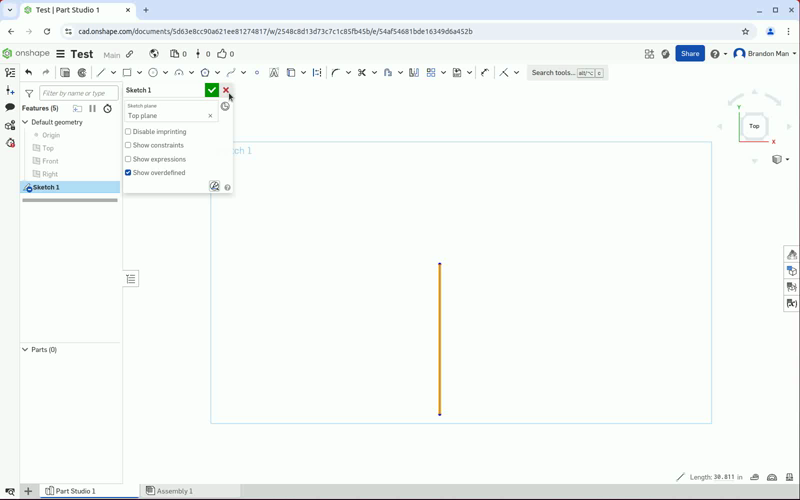
key(shift+h)
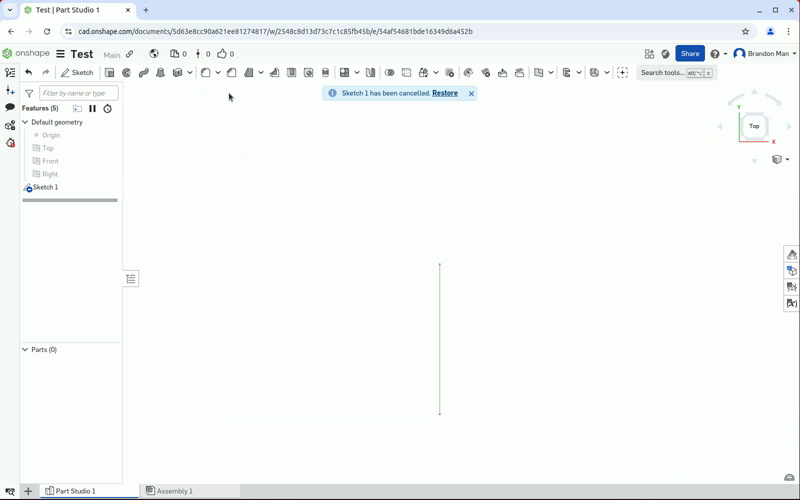
key(shift+s)
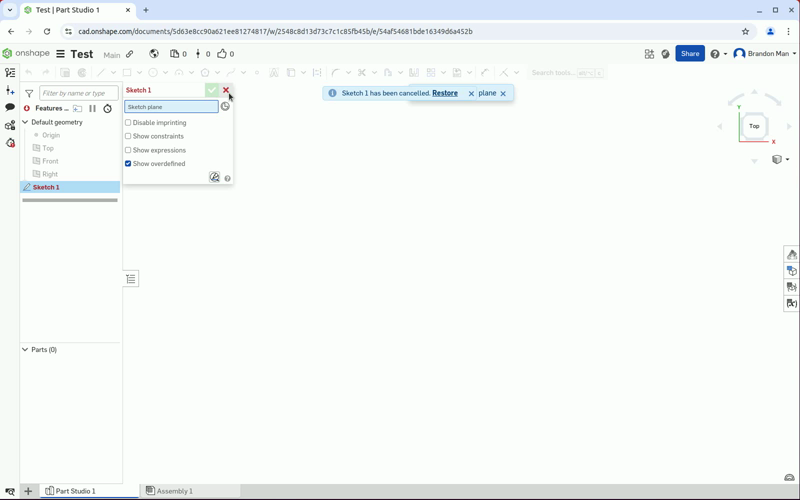
mouse_move(73, 150)
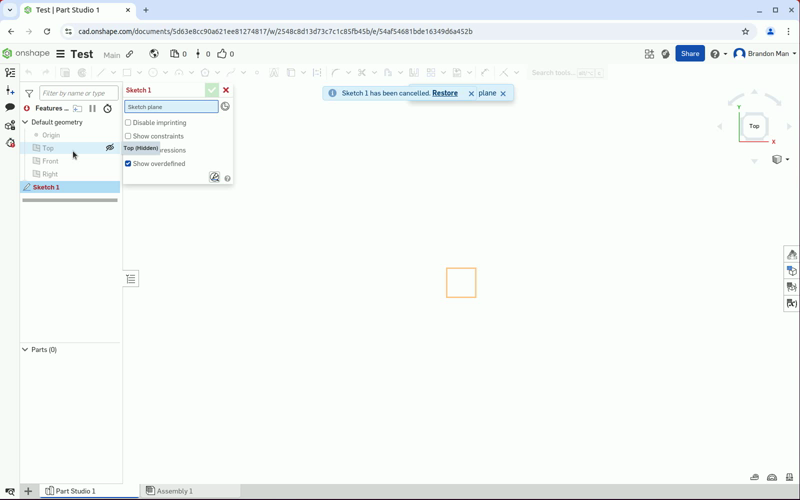
click(73, 150)
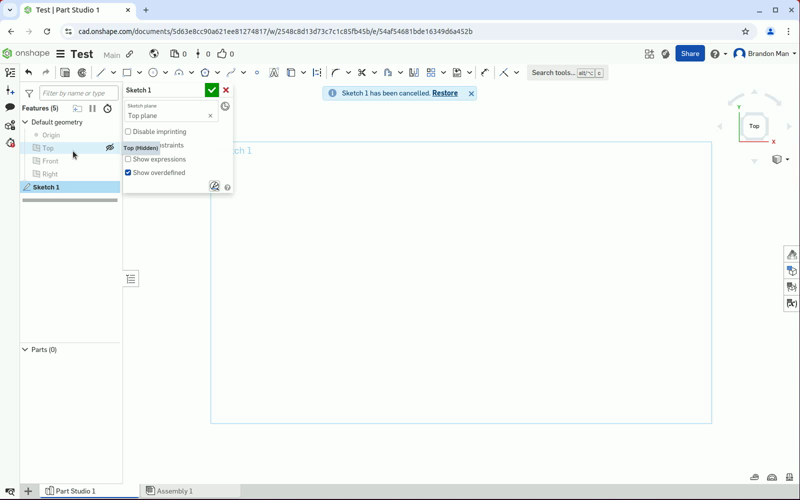
mouse_move(73, 352)
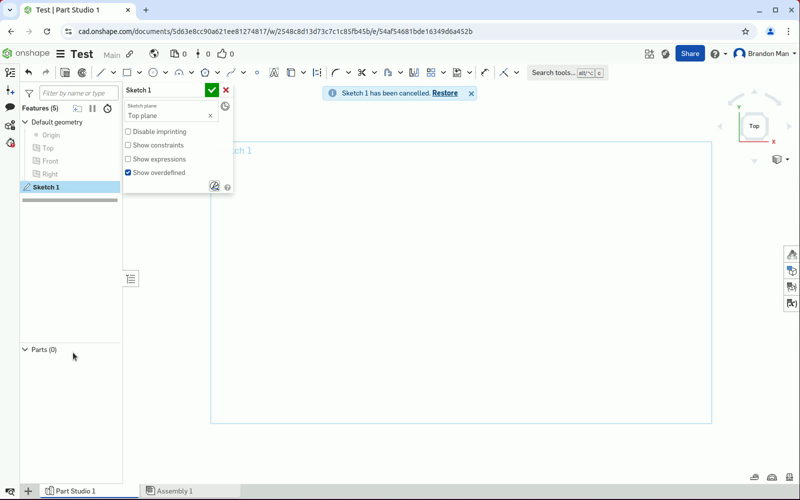
key(y)
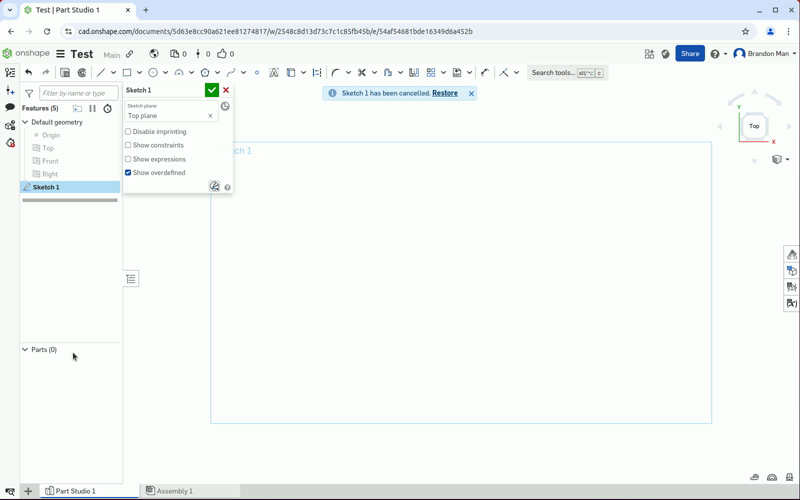
key(c)
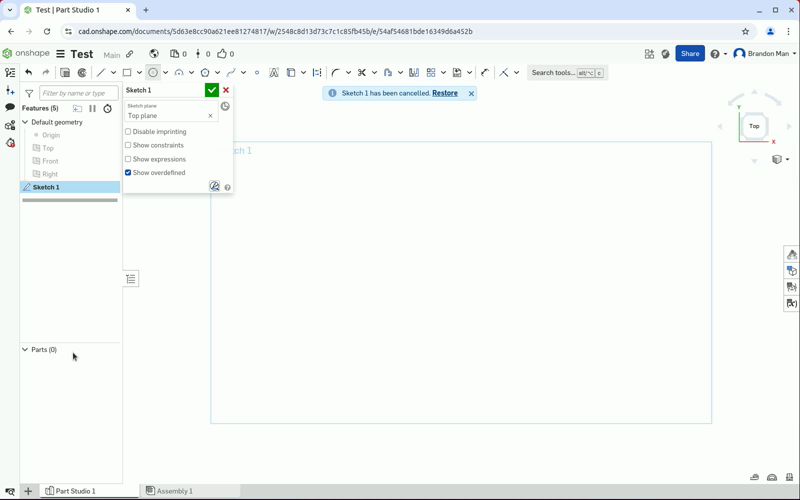
key_down(shift)
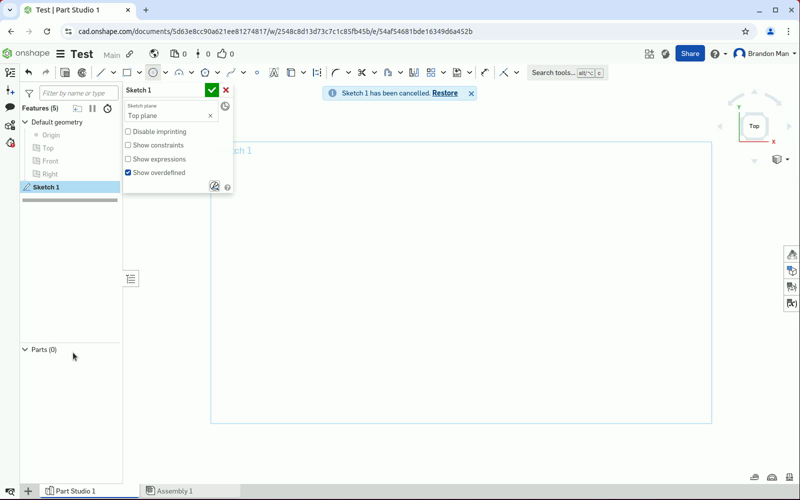
mouse_move(461, 282)
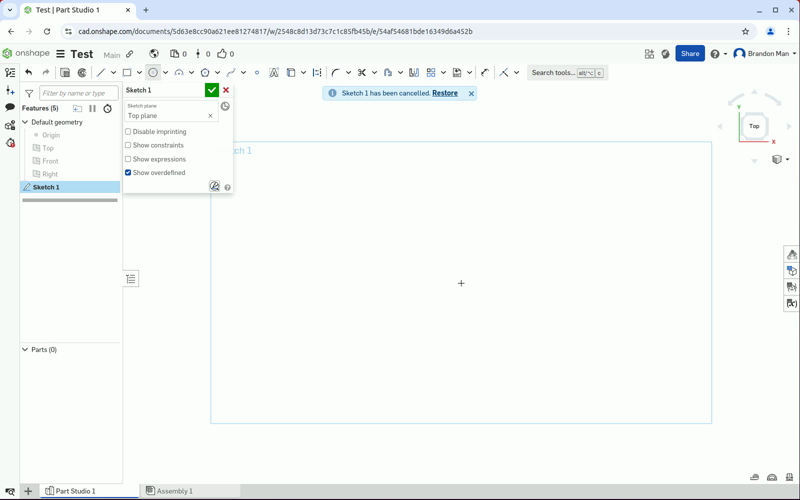
click(461, 282)
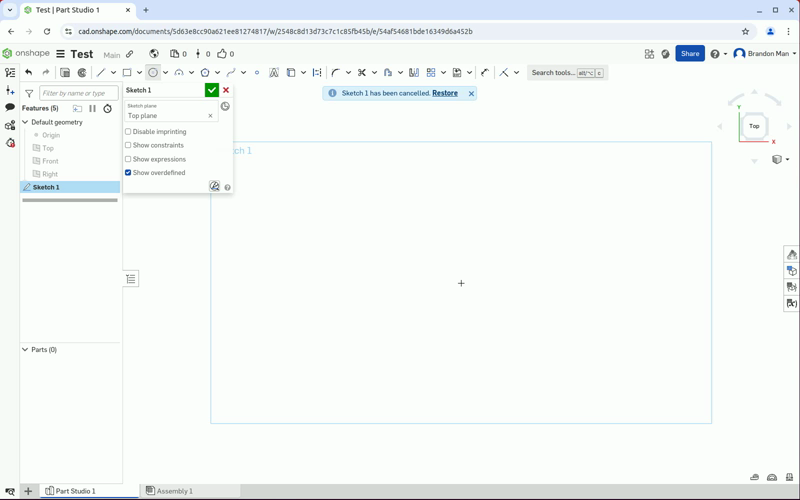
key_up(shift)
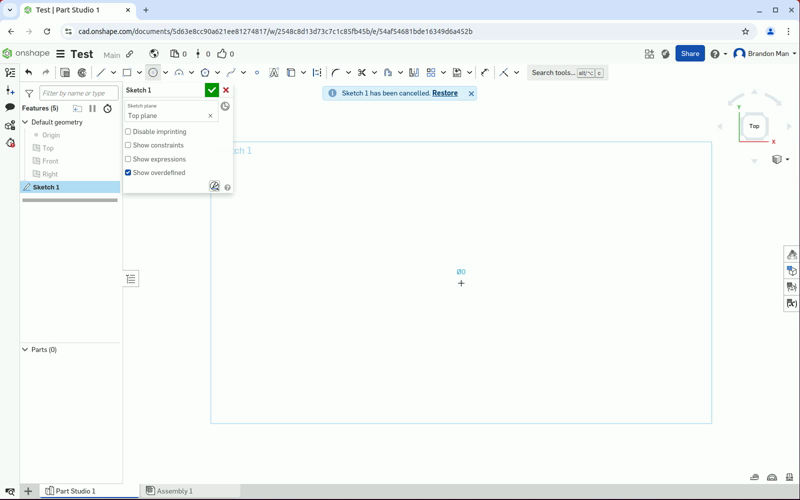
mouse_move(574, 282)
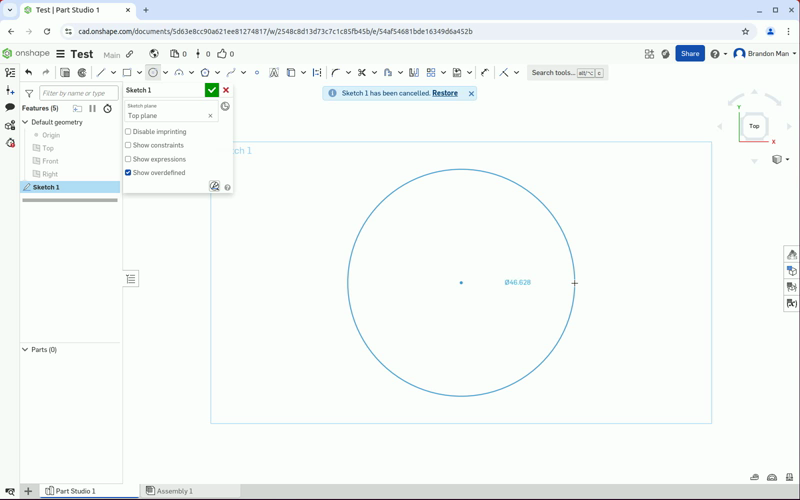
click(574, 282)
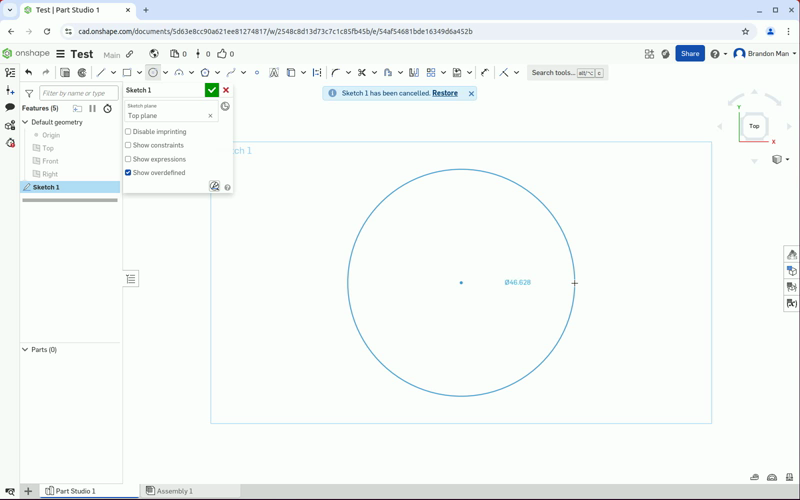
key(esc)
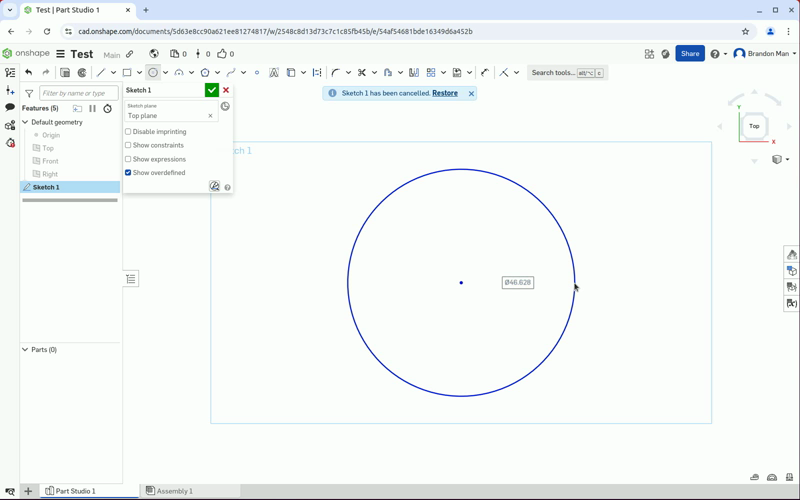
key(c)
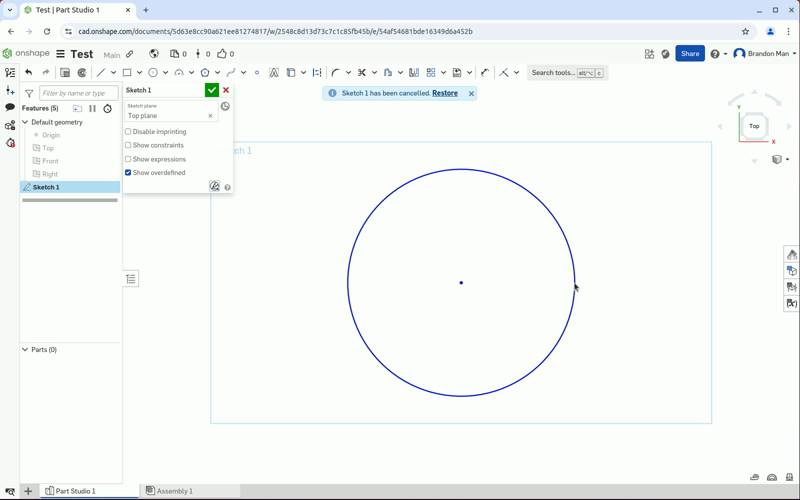
key_down(shift)
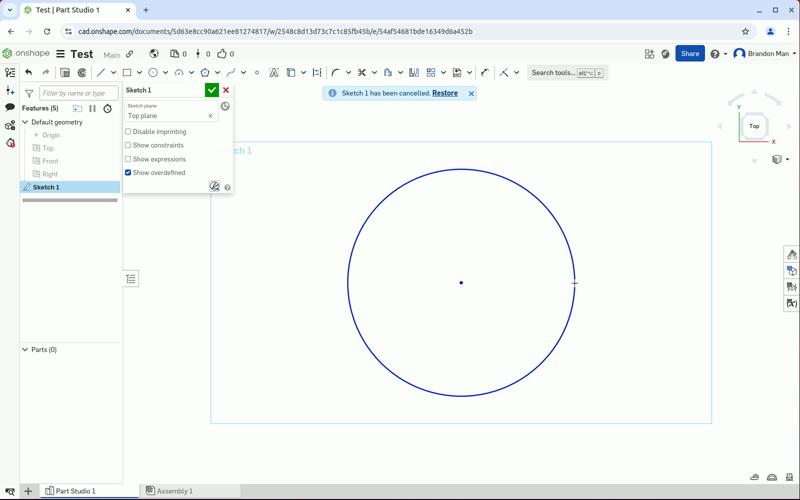
mouse_move(461, 282)
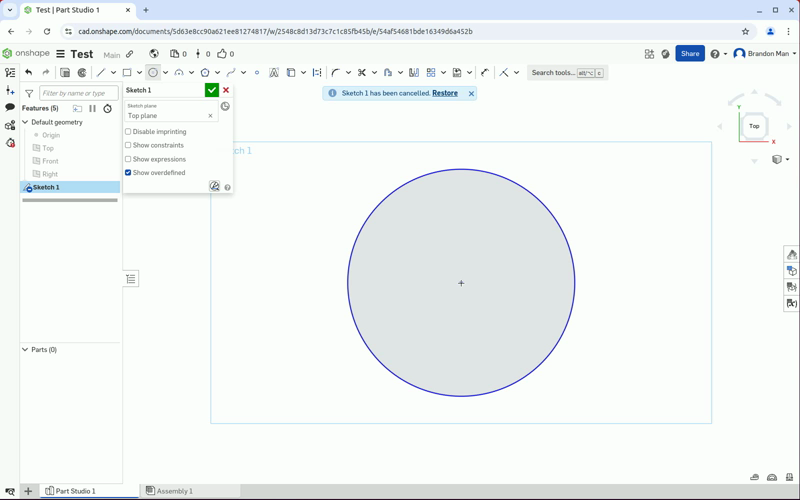
click(461, 282)
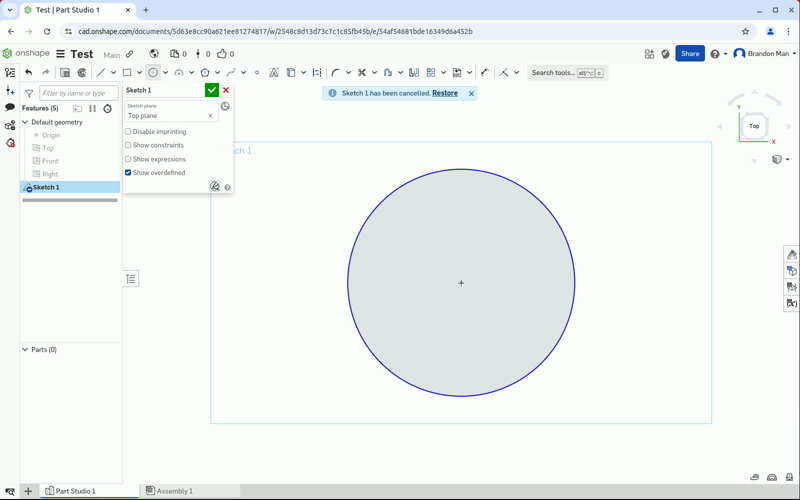
key_up(shift)
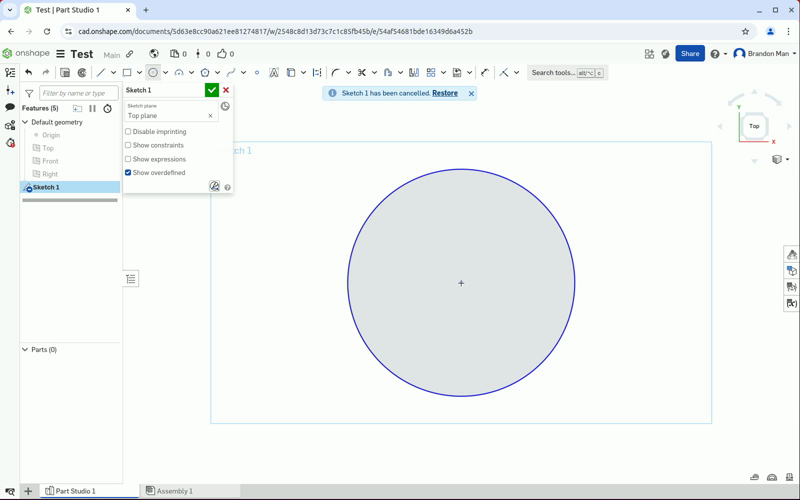
mouse_move(572, 282)
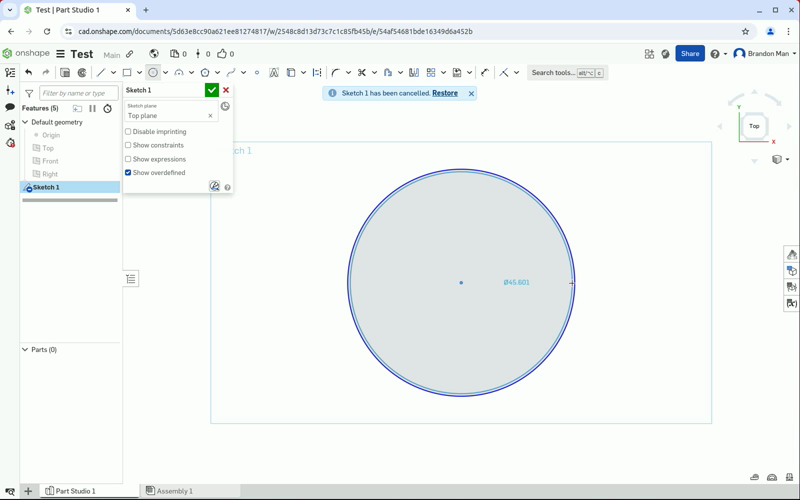
scroll(6)
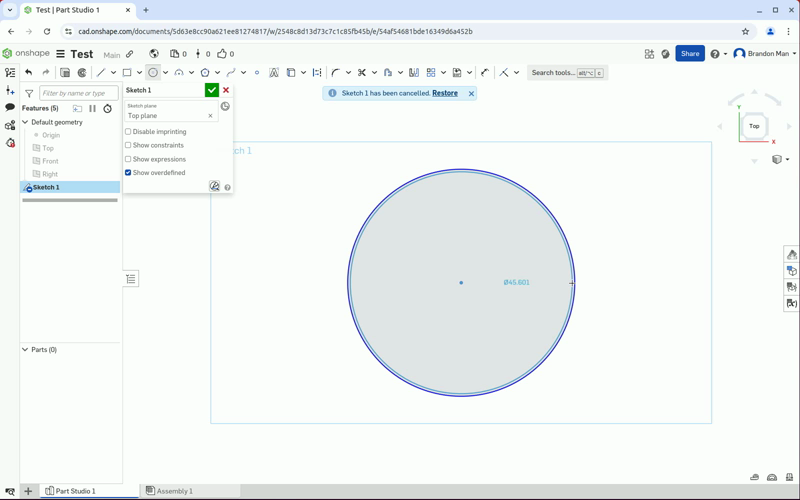
scroll(6)
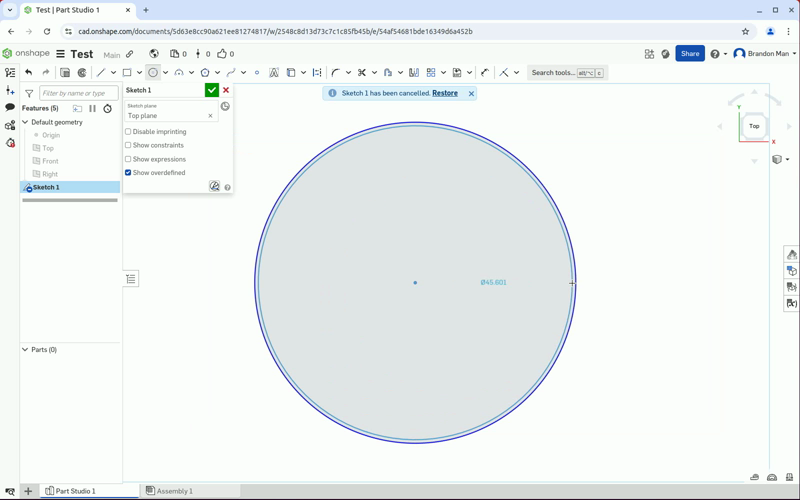
scroll(6)
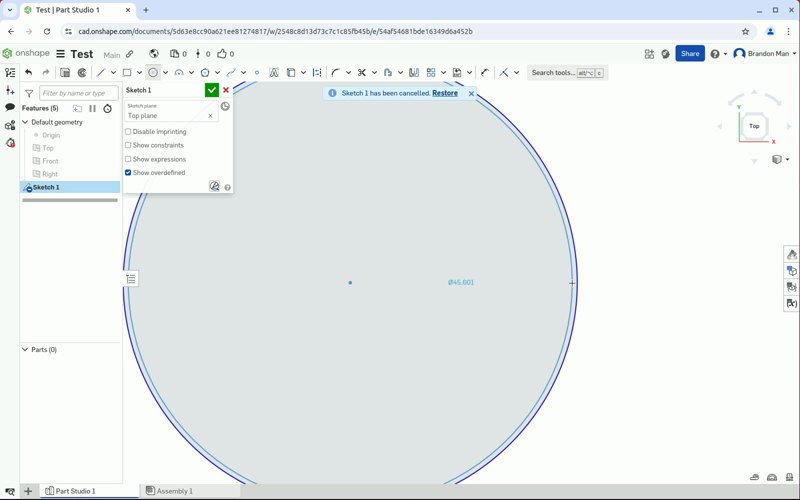
scroll(6)
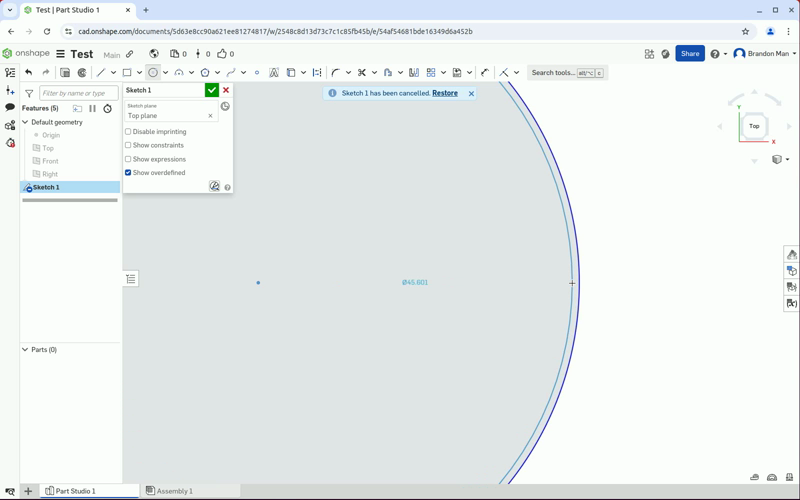
scroll(6)
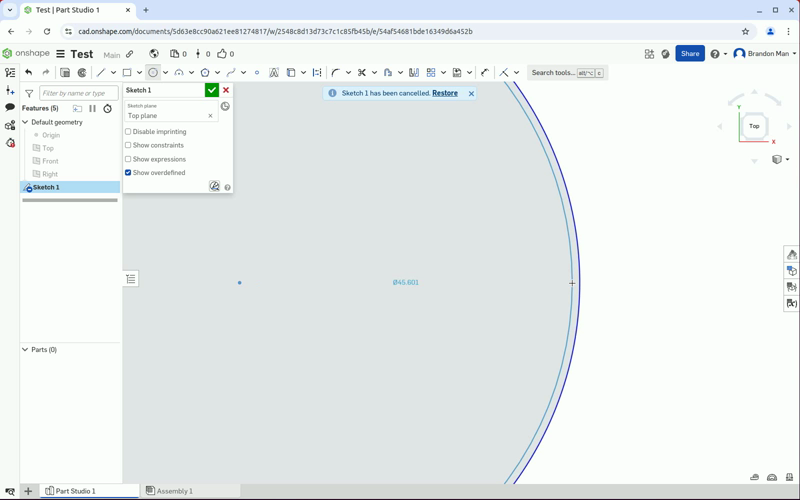
scroll(6)
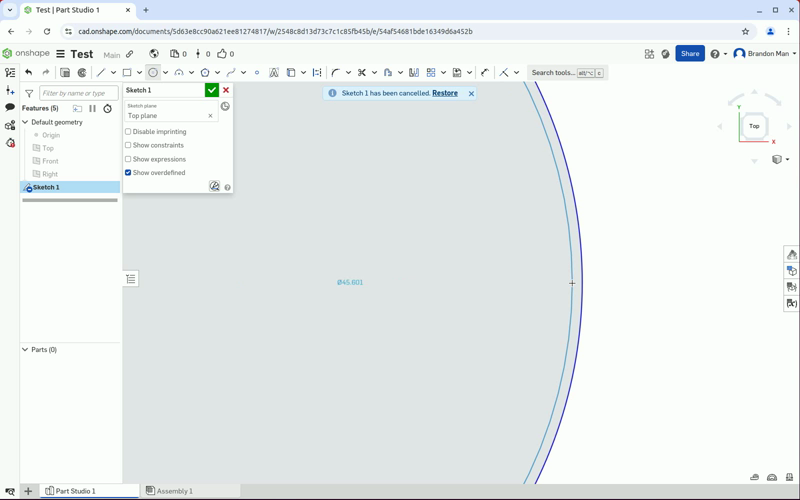
scroll(6)
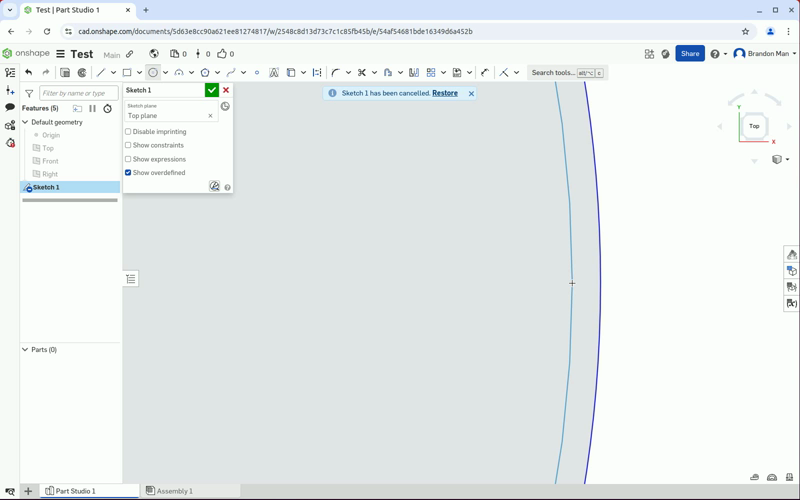
click(572, 282)
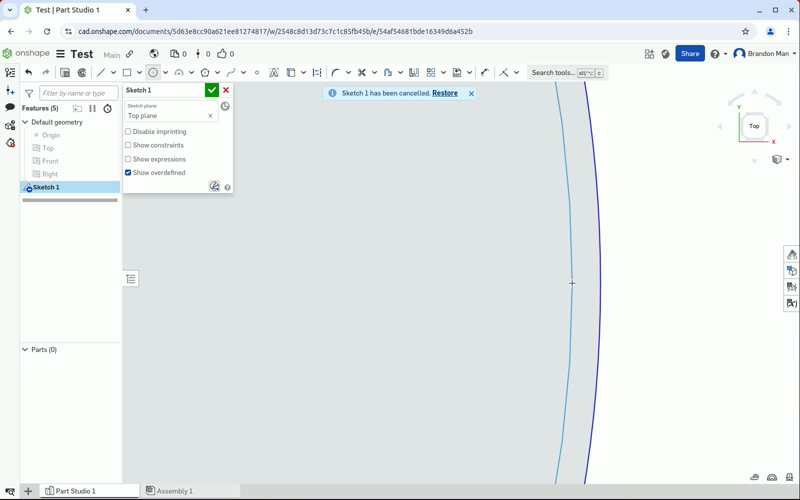
scroll(-6)
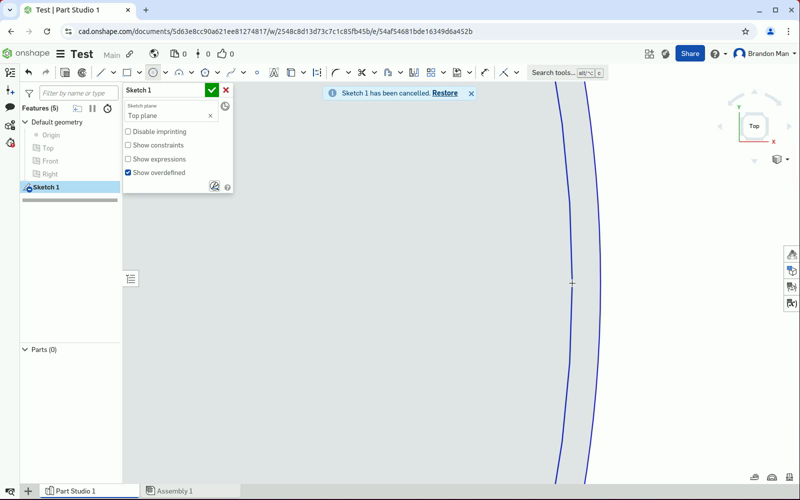
scroll(-6)
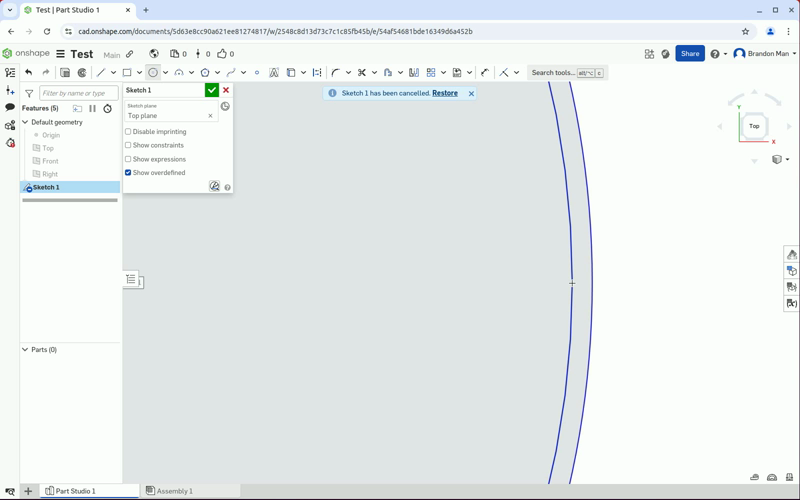
scroll(-6)
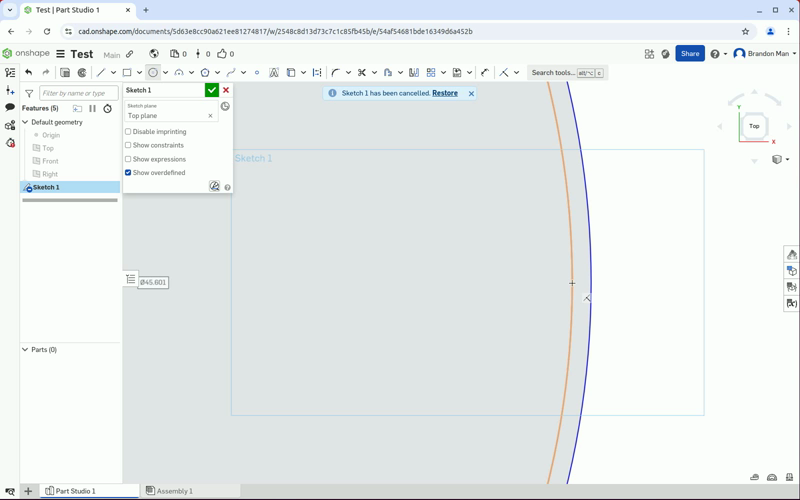
scroll(-6)
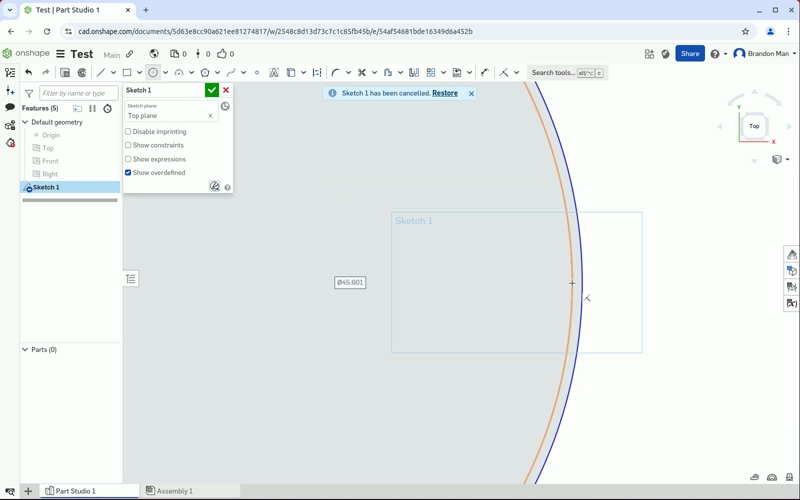
scroll(-6)
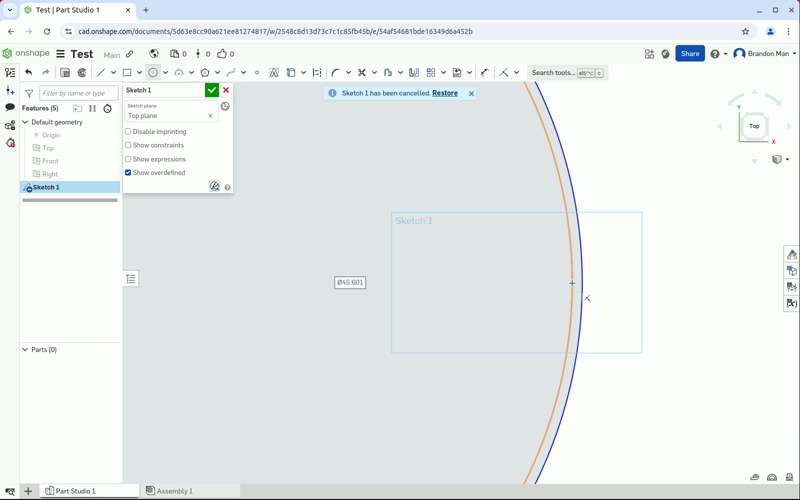
scroll(-6)
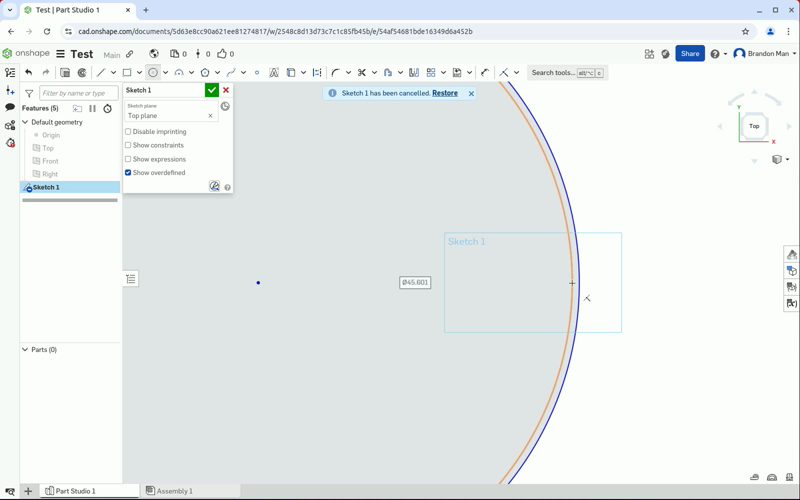
scroll(-6)
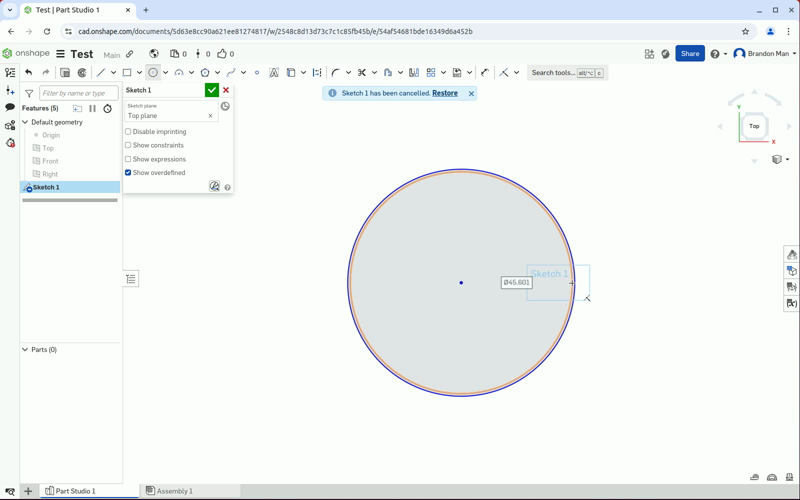
key(esc)
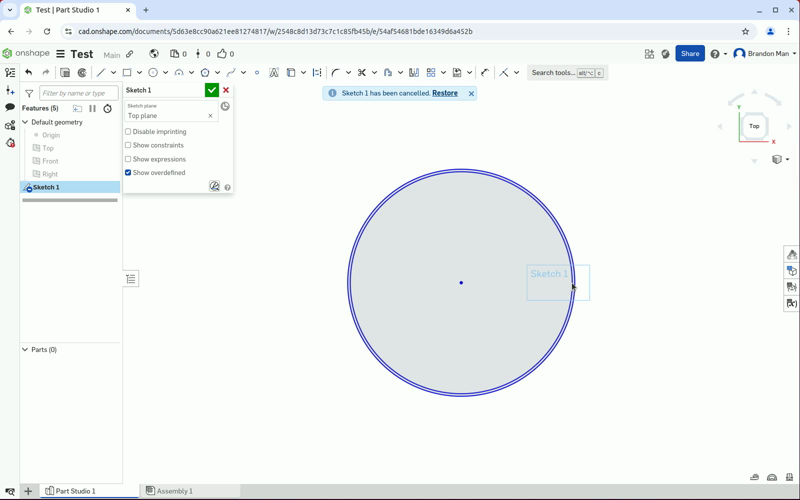
mouse_move(447, 393)
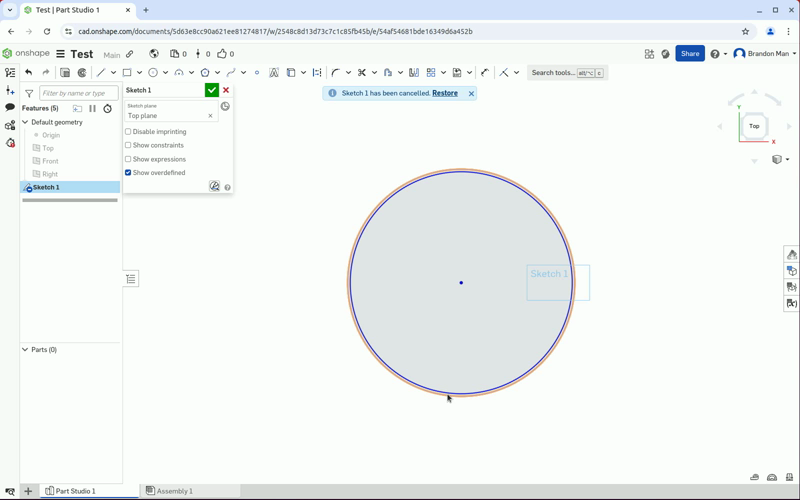
scroll(6)
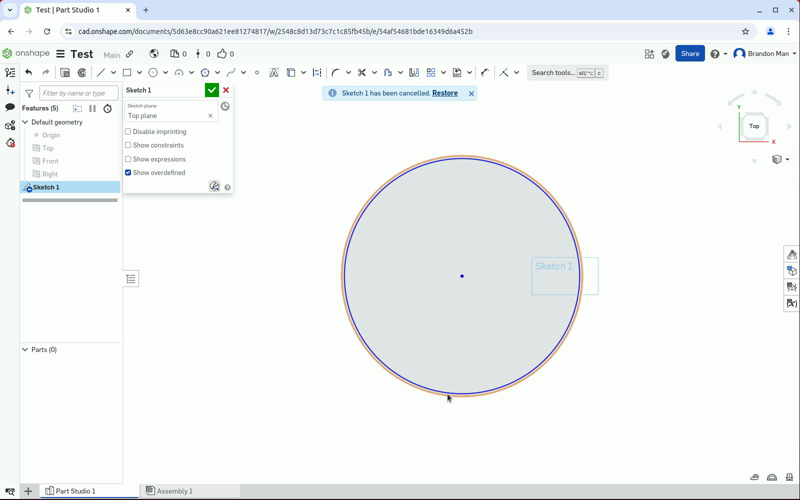
scroll(6)
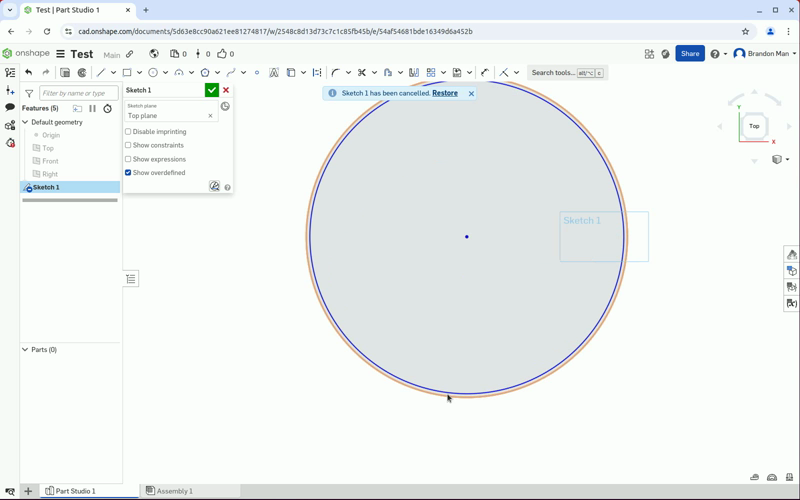
scroll(6)
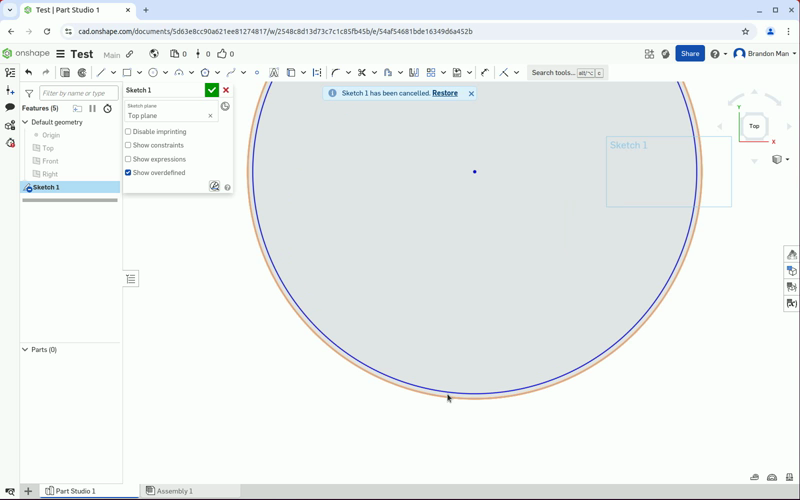
scroll(6)
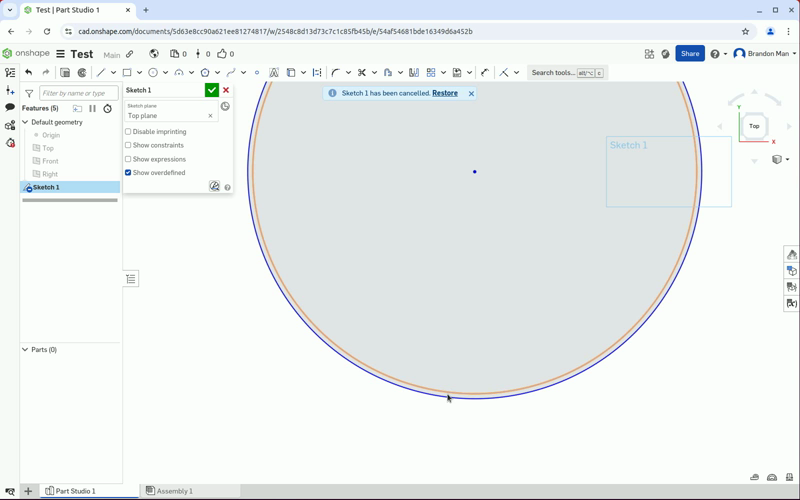
scroll(6)
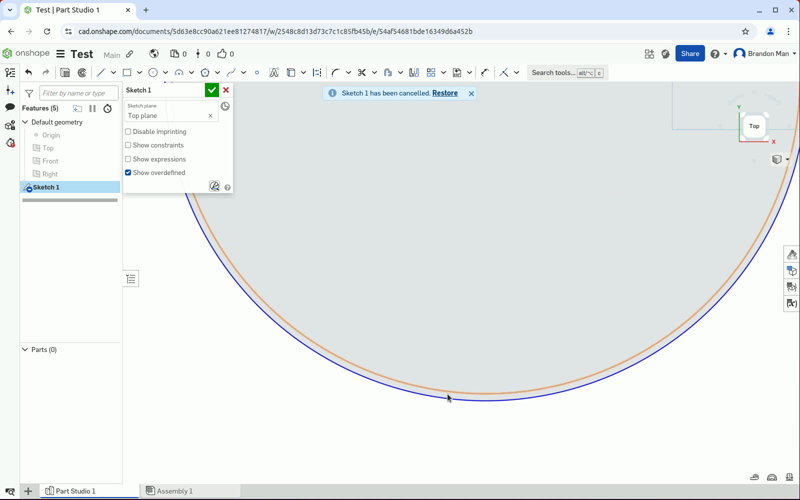
scroll(6)
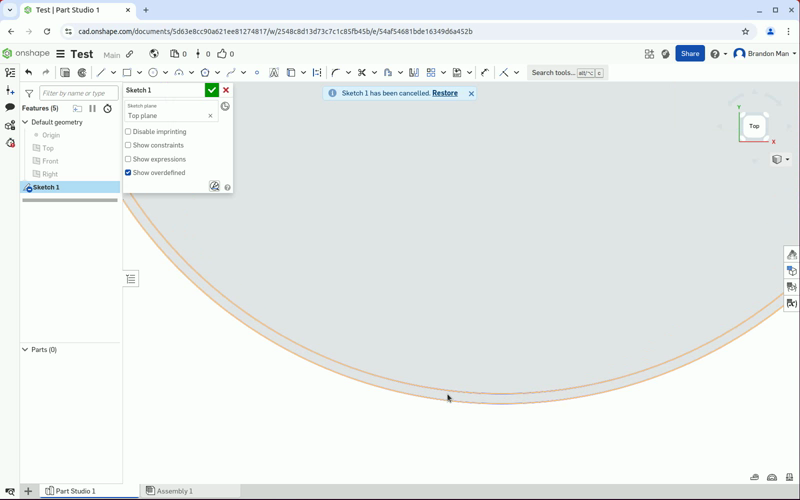
scroll(6)
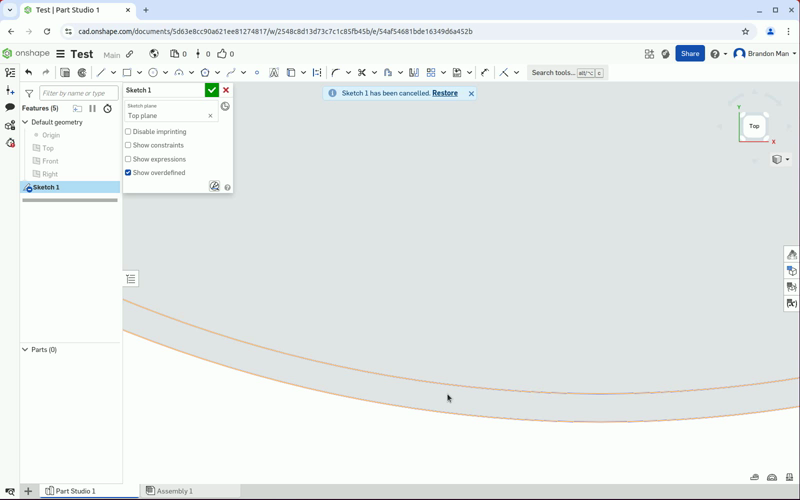
click(447, 393)
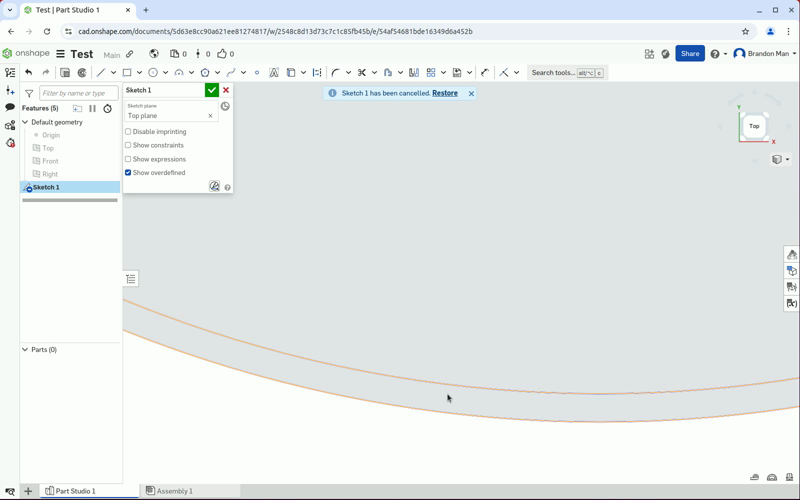
scroll(-6)
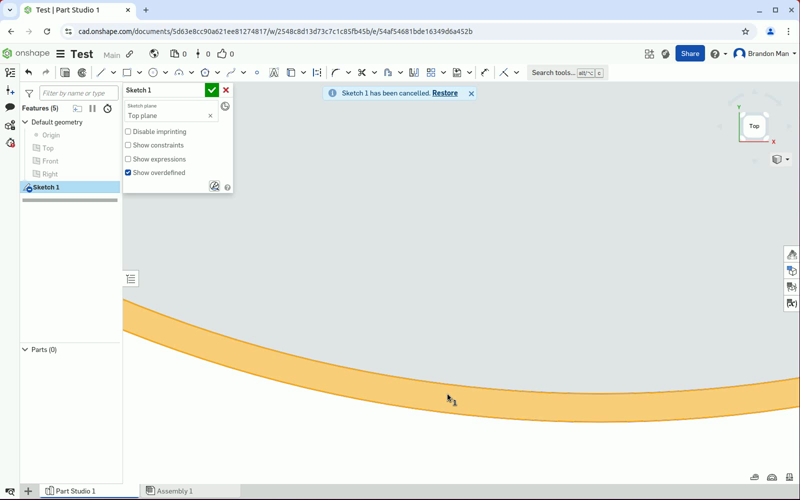
scroll(-6)
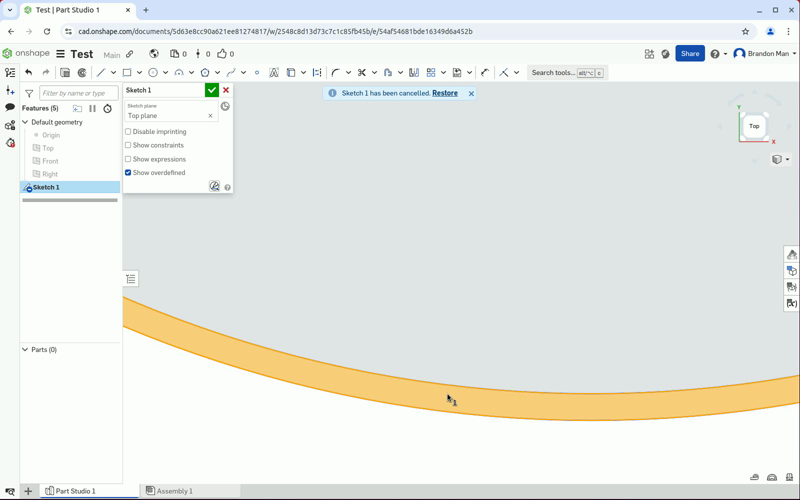
scroll(-6)
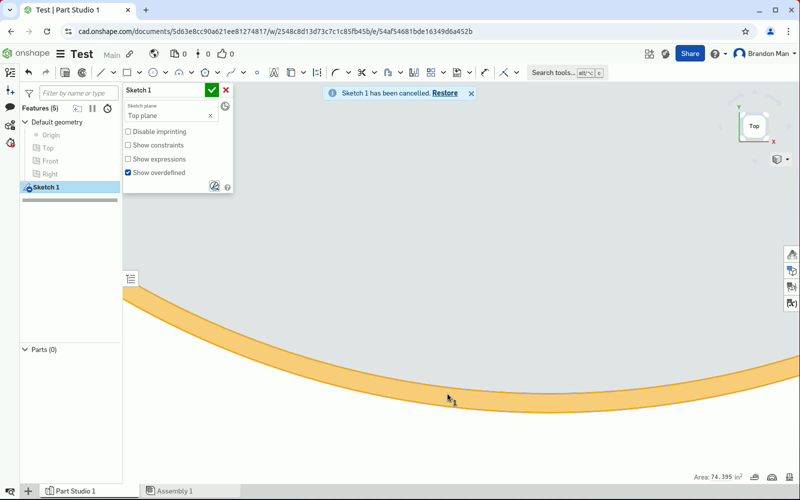
scroll(-6)
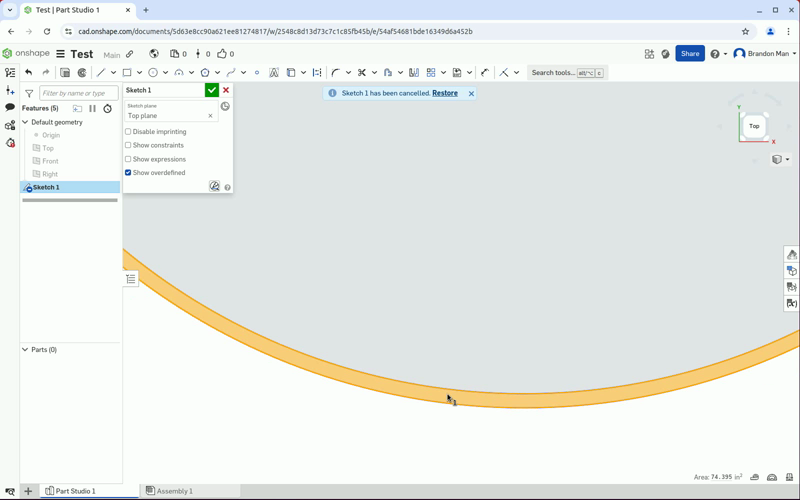
scroll(-6)
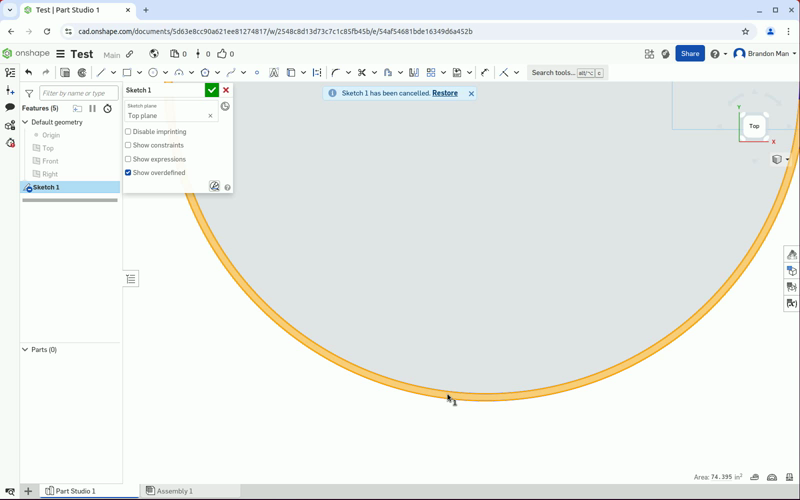
scroll(-6)
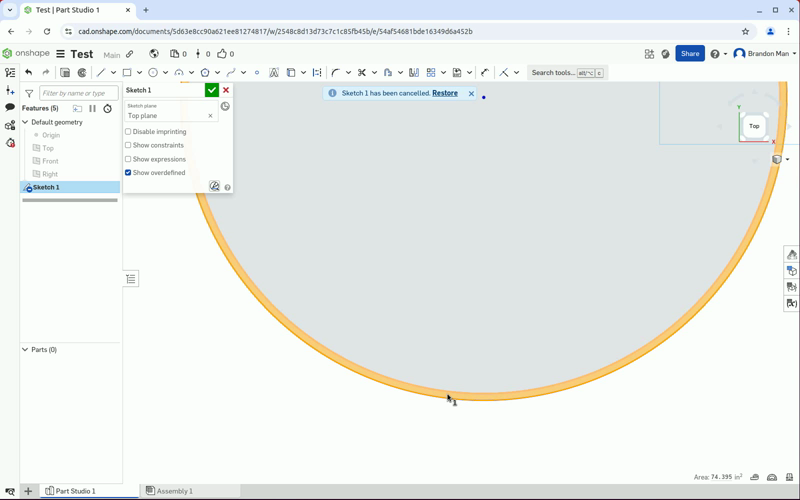
scroll(-6)
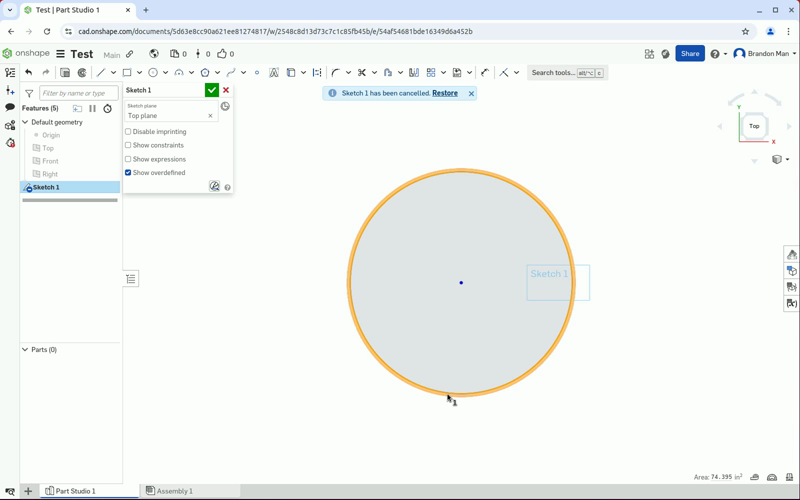
mouse_move(73, 352)
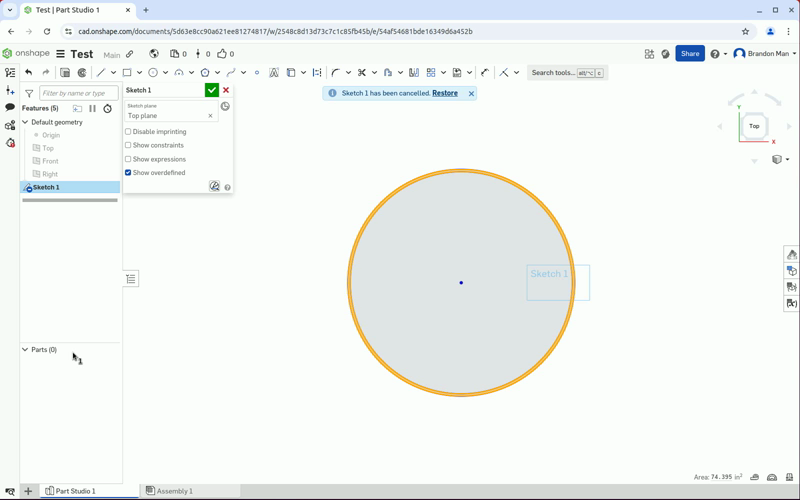
key(shift+y)
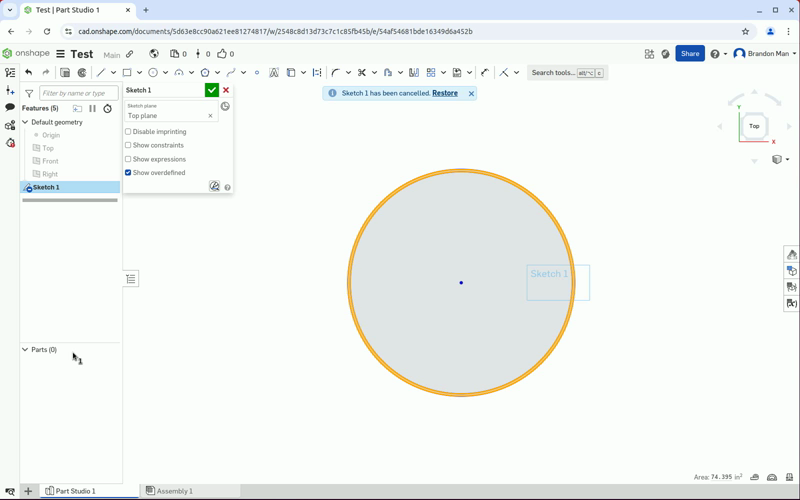
key(shift+e)
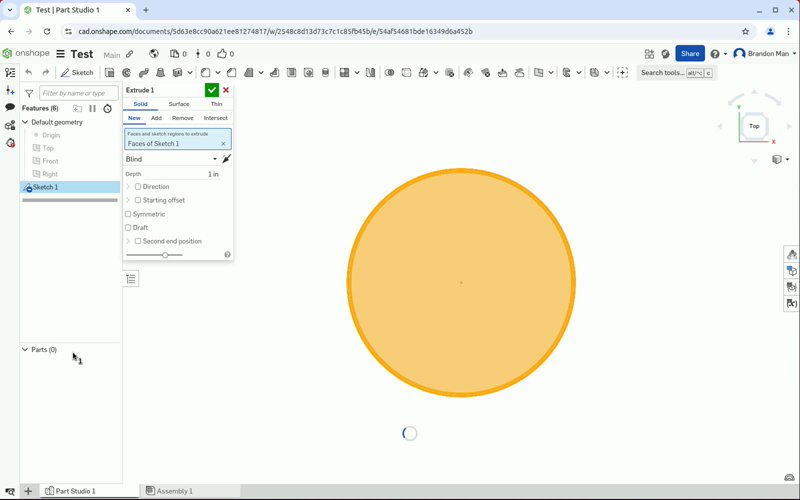
mouse_move(143, 106)
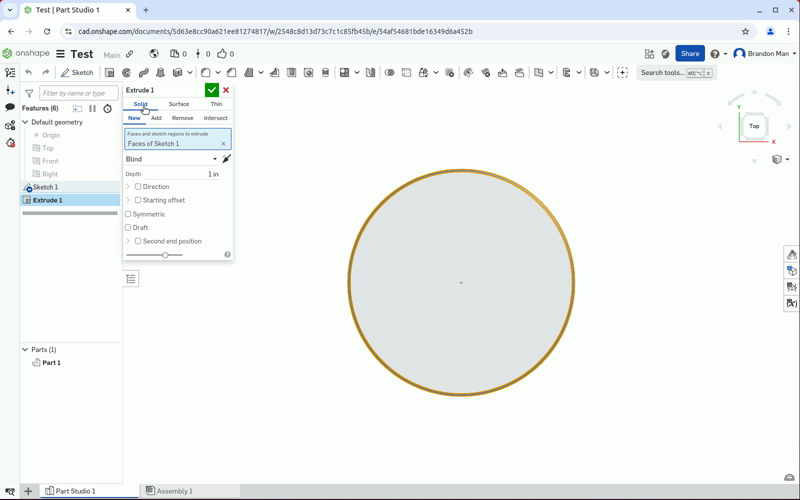
click(143, 106)
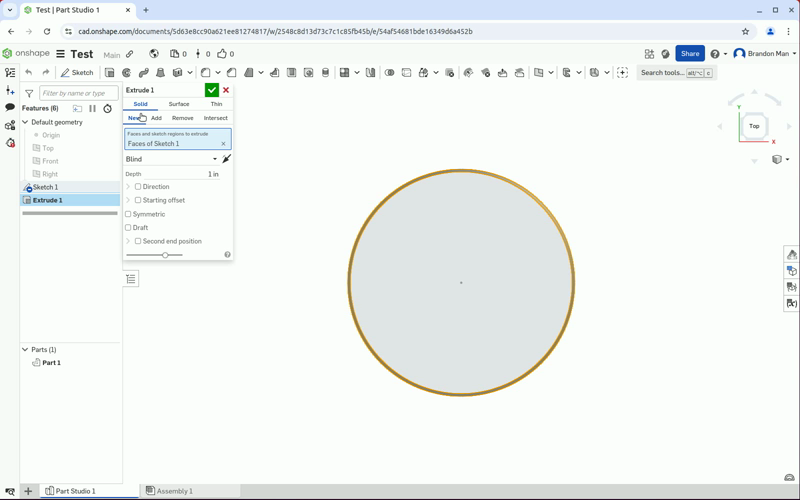
mouse_move(137, 120)
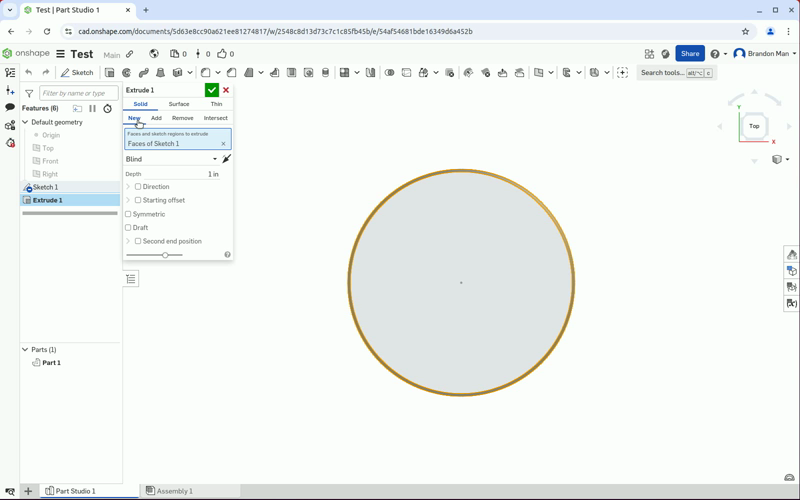
click(137, 120)
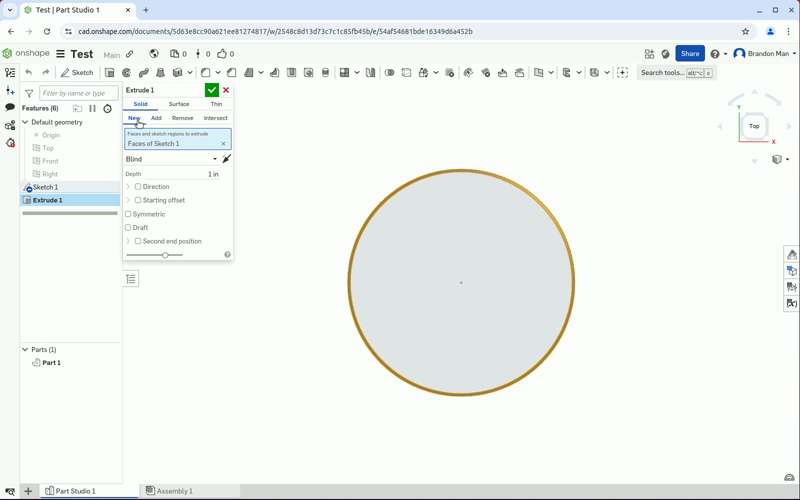
key(tab, 4)
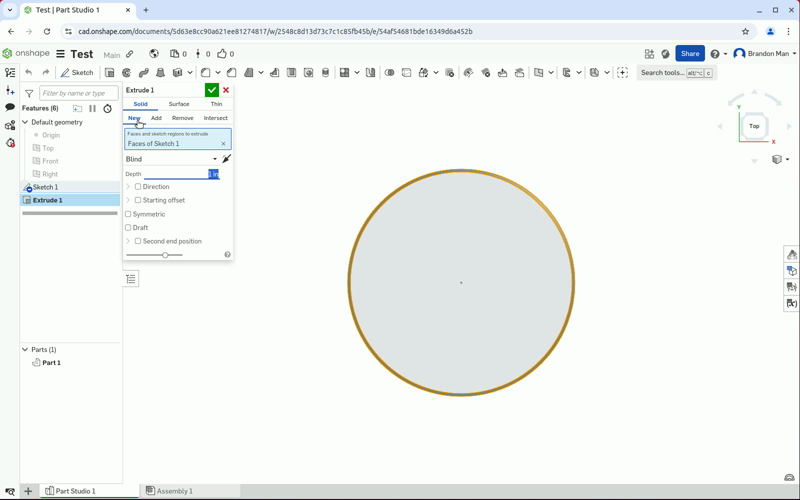
text(6.981)
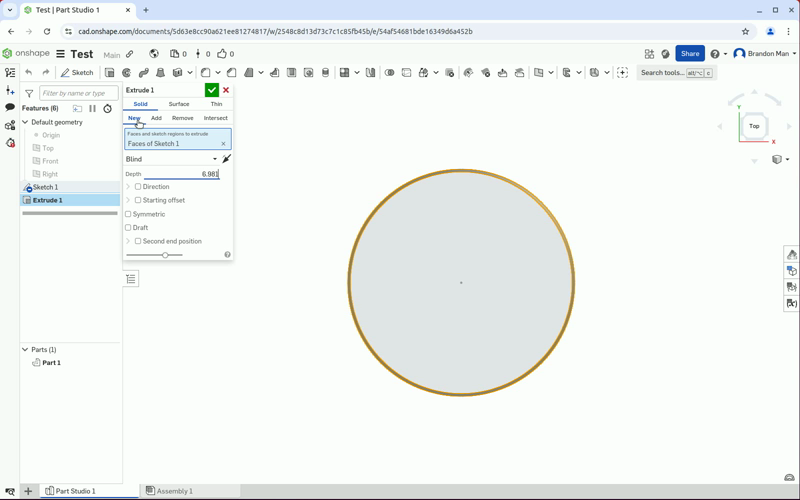
key(enter)
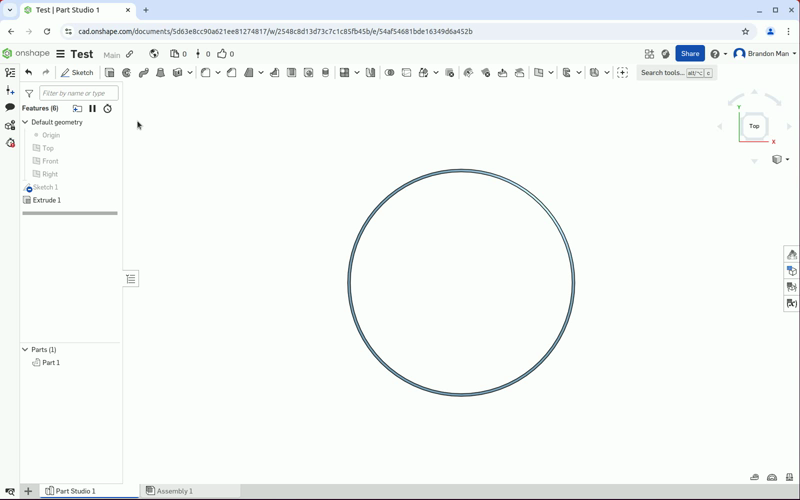
key(shift+h)
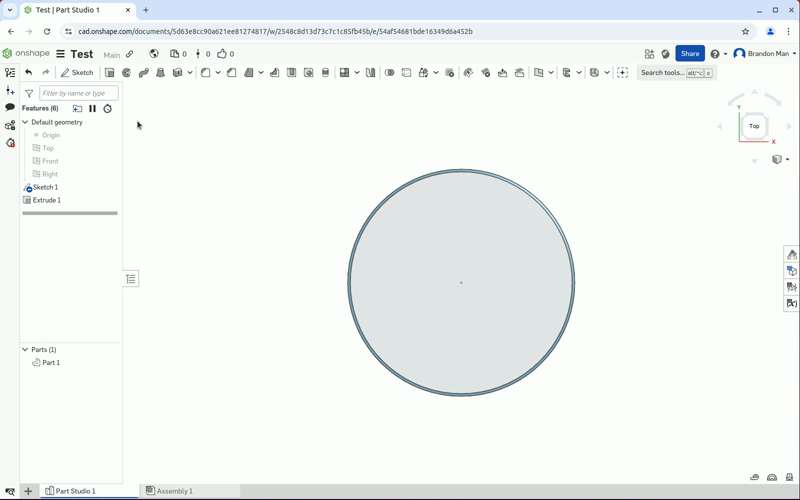
key(shift+h)
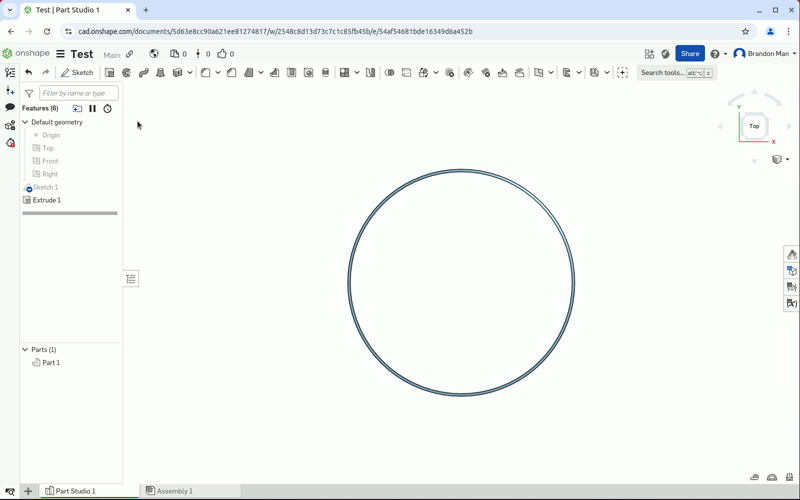
mouse_move(73, 189)
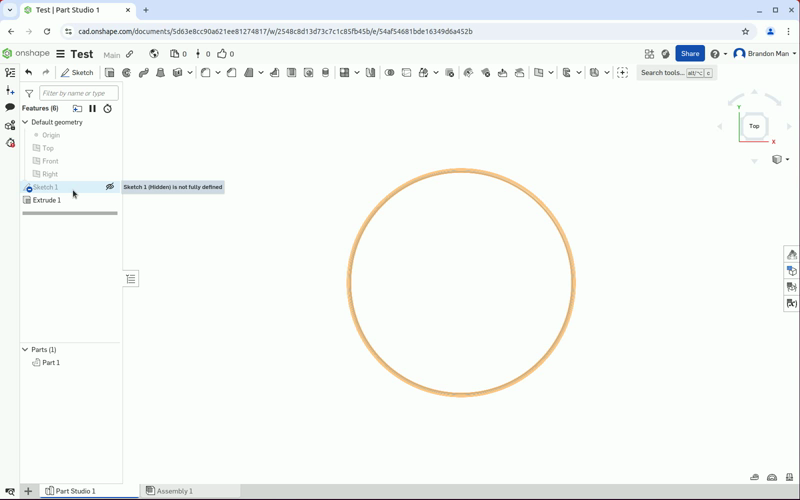
click(73, 189)
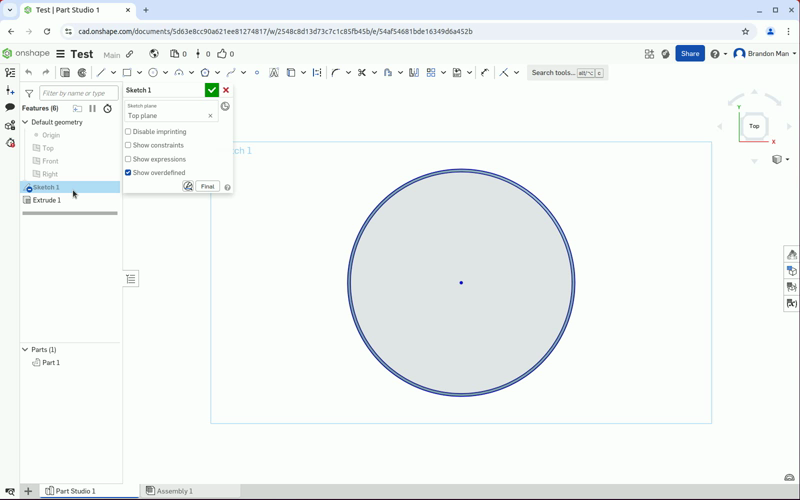
mouse_move(229, 92)
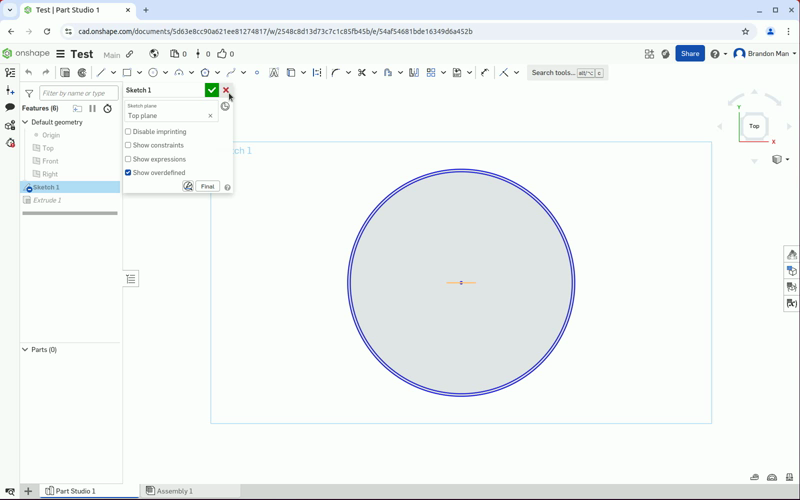
click(229, 92)
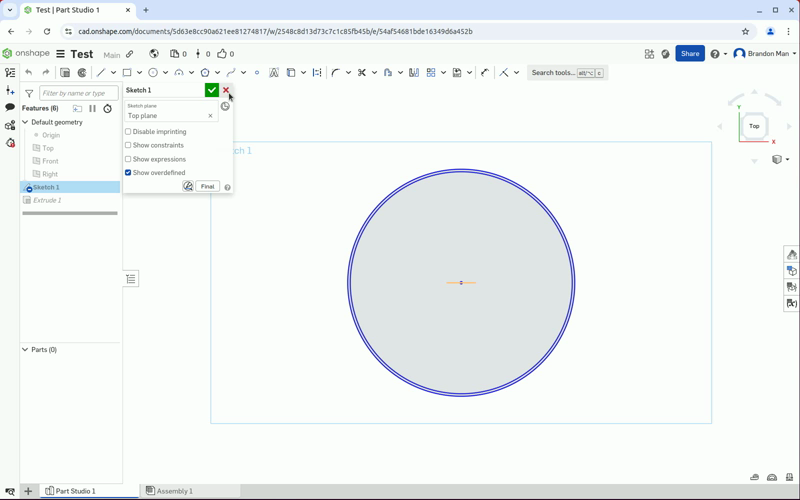
key(shift+s)
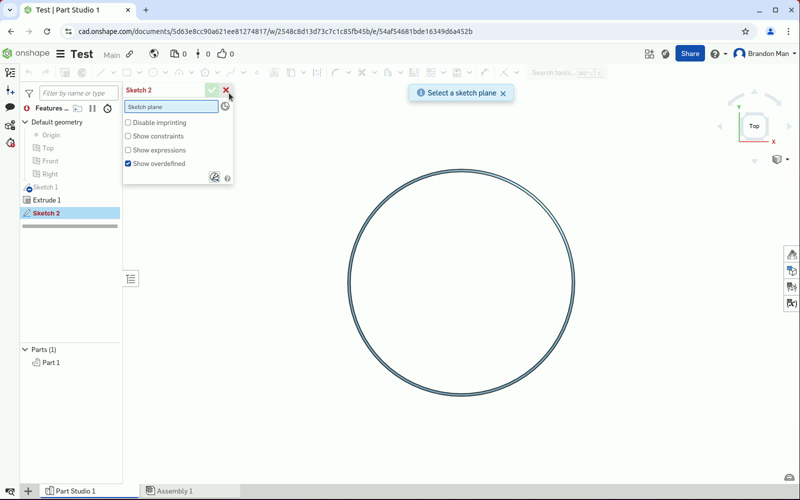
mouse_move(73, 150)
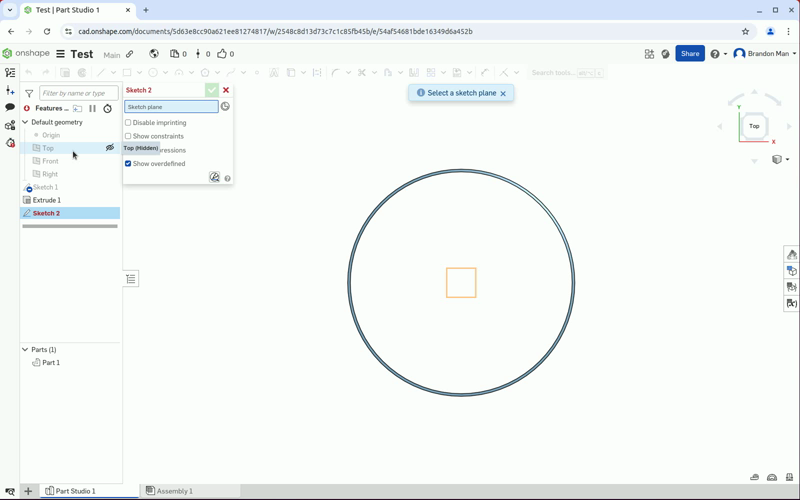
click(73, 150)
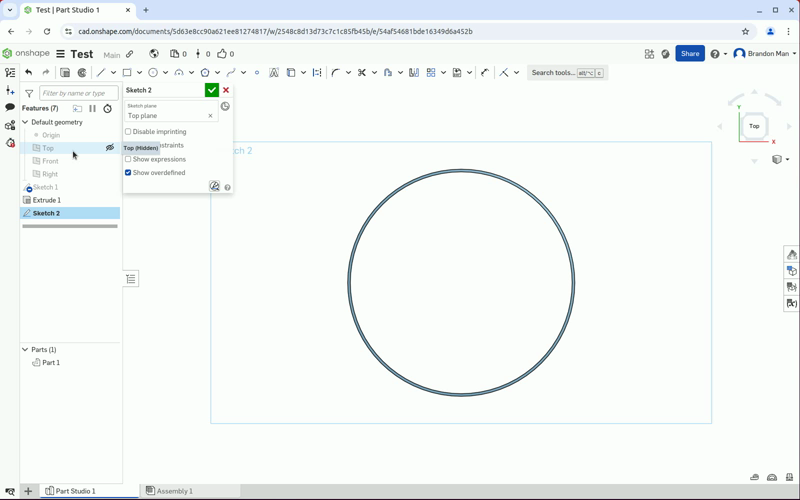
mouse_move(73, 352)
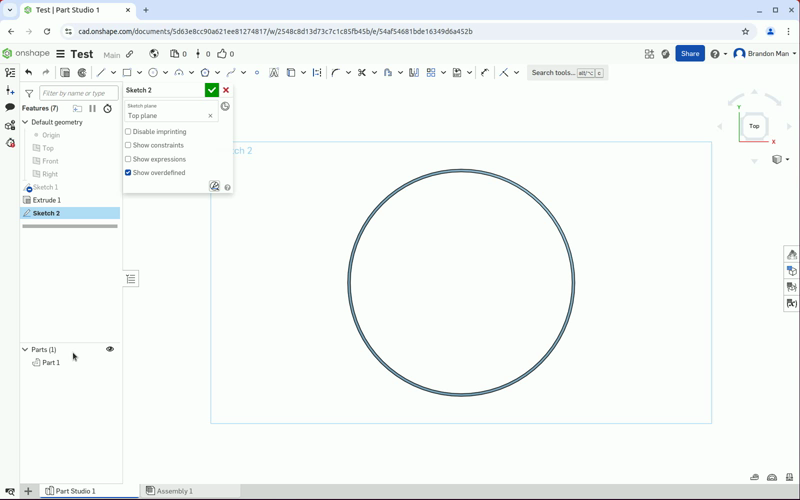
key(y)
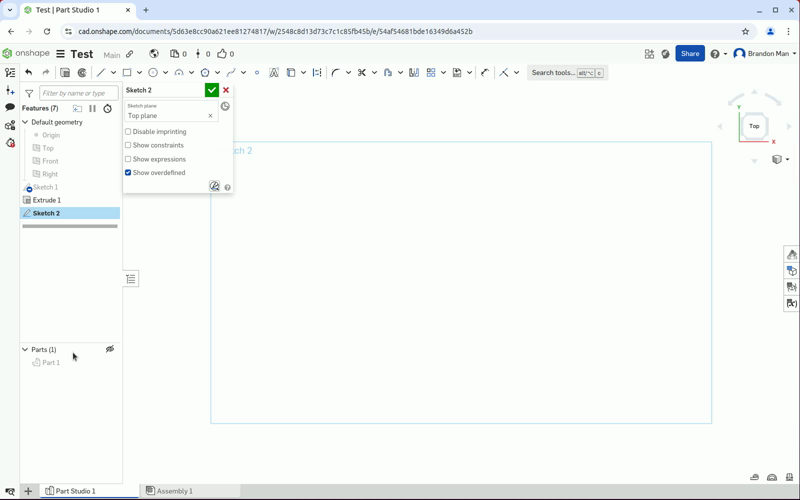
key(l)
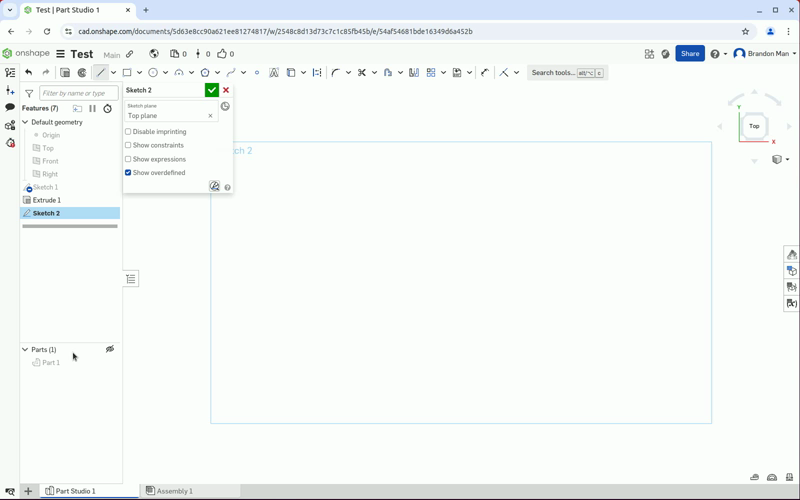
key_down(shift)
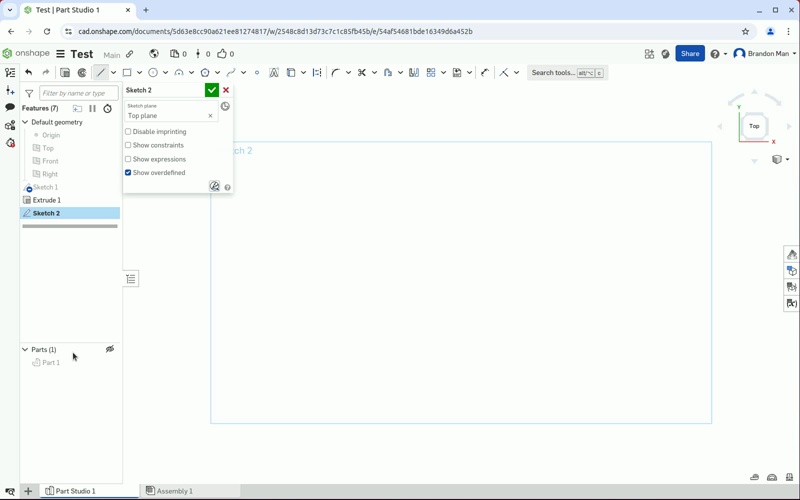
mouse_move(459, 282)
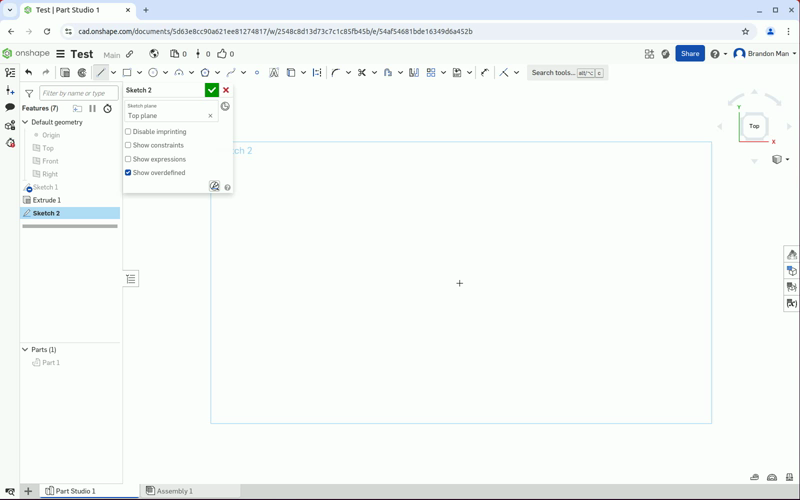
click(459, 282)
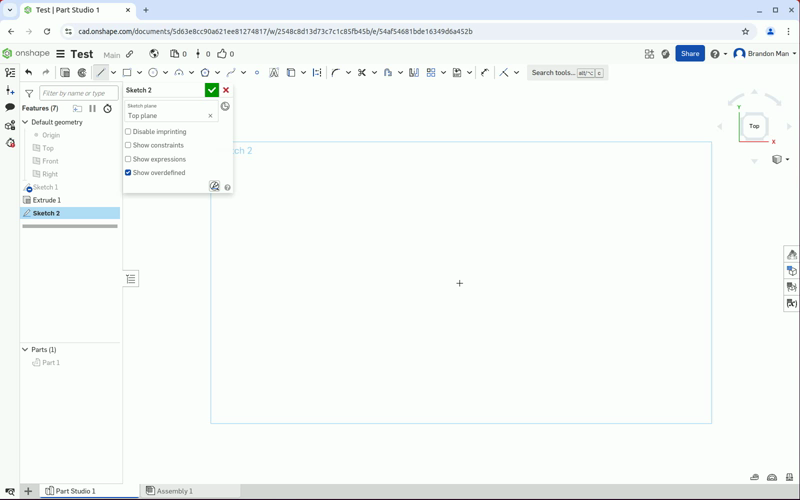
key_up(shift)
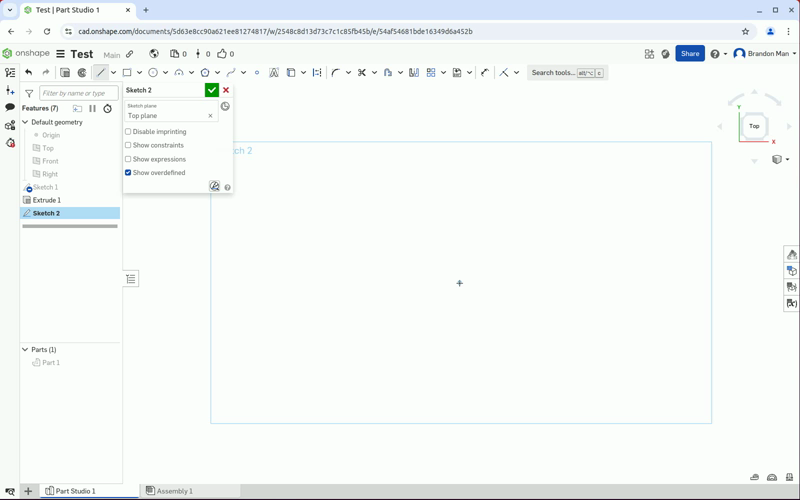
key_down(shift)
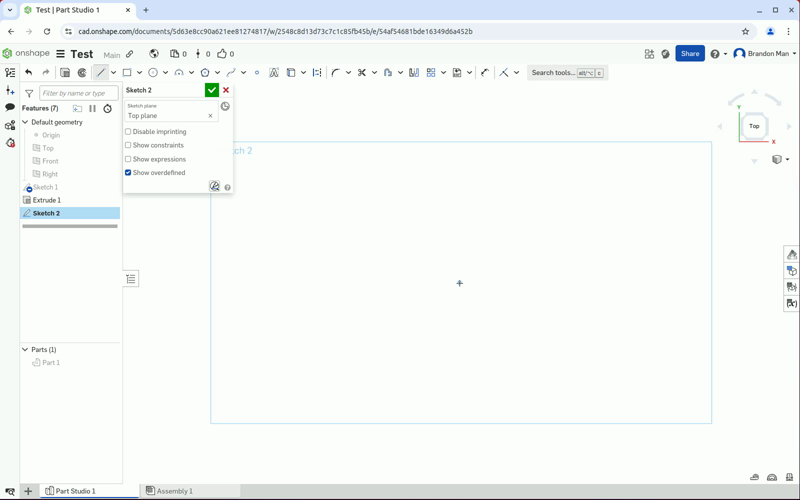
mouse_move(489, 282)
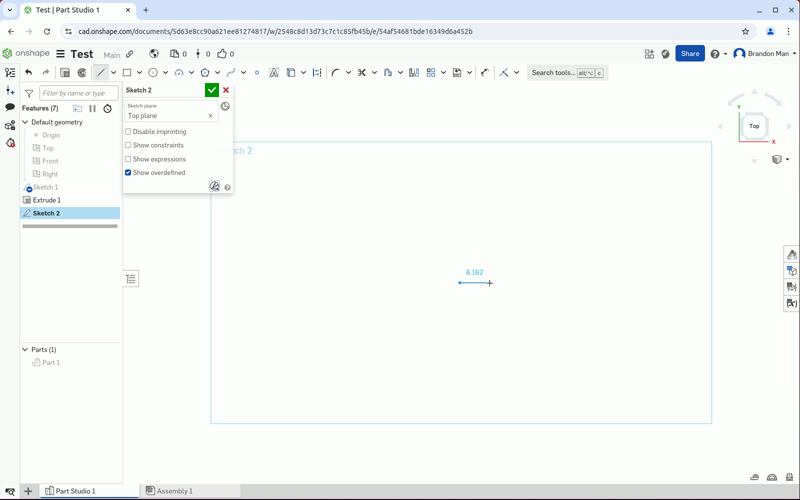
mouse_move(461, 282)
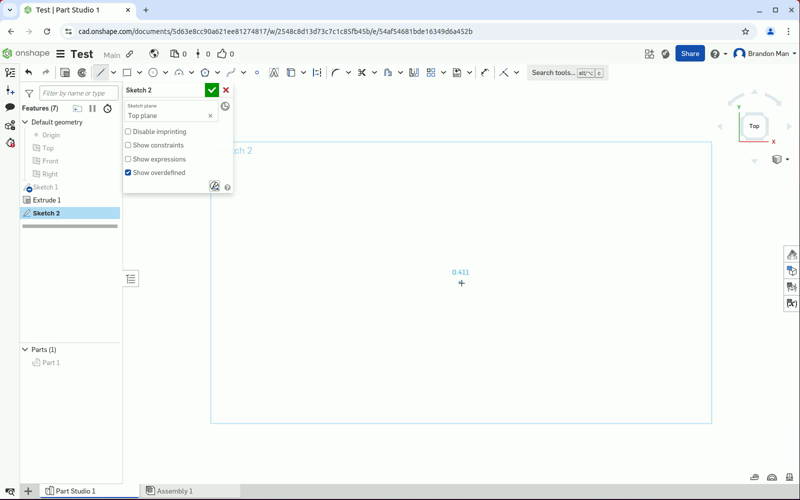
scroll(6)
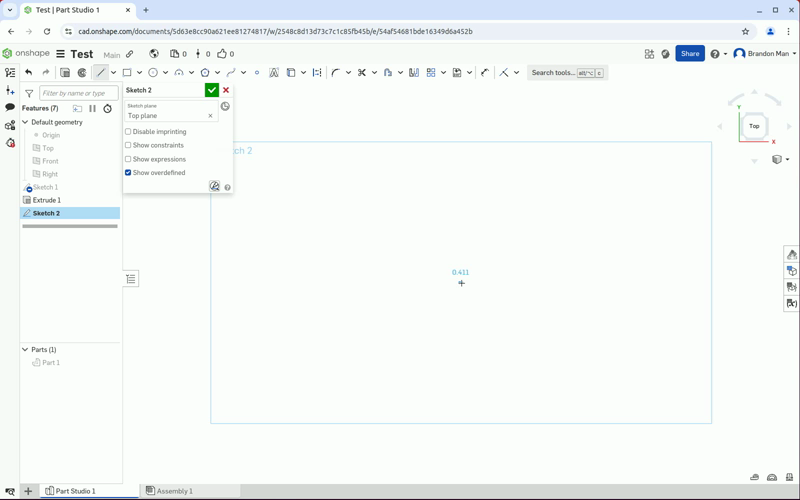
scroll(6)
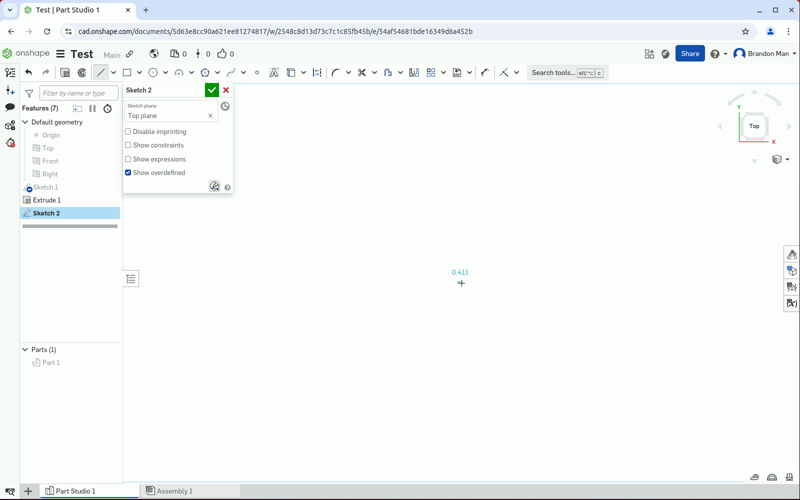
scroll(6)
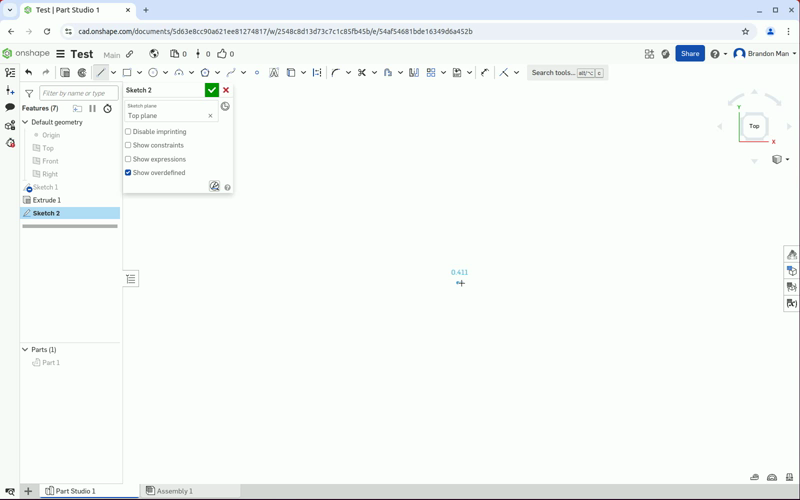
scroll(6)
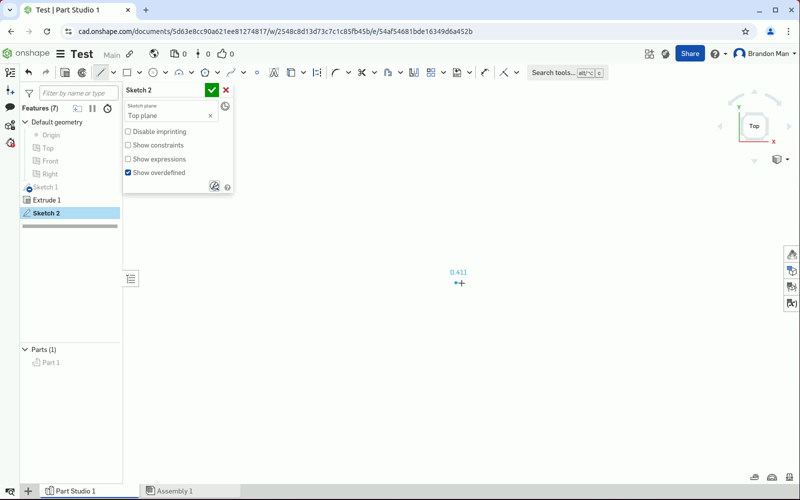
scroll(6)
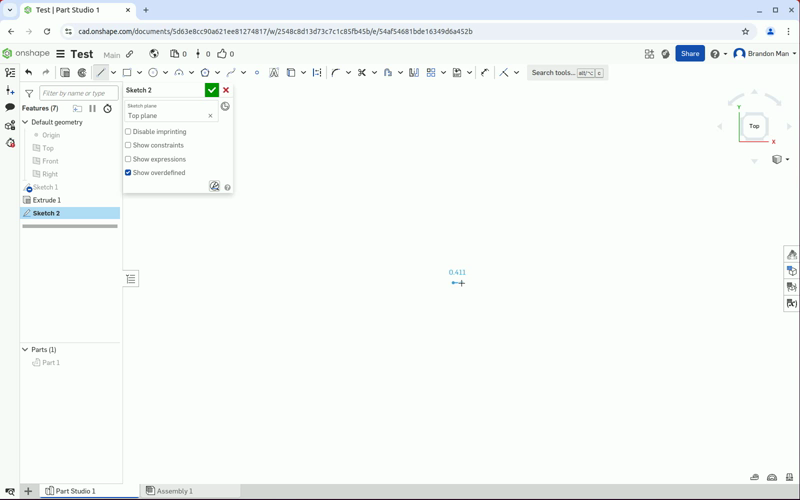
scroll(6)
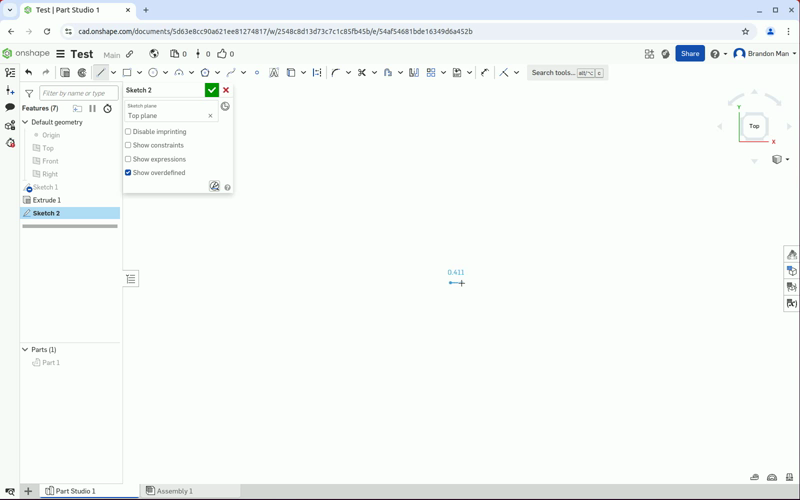
scroll(6)
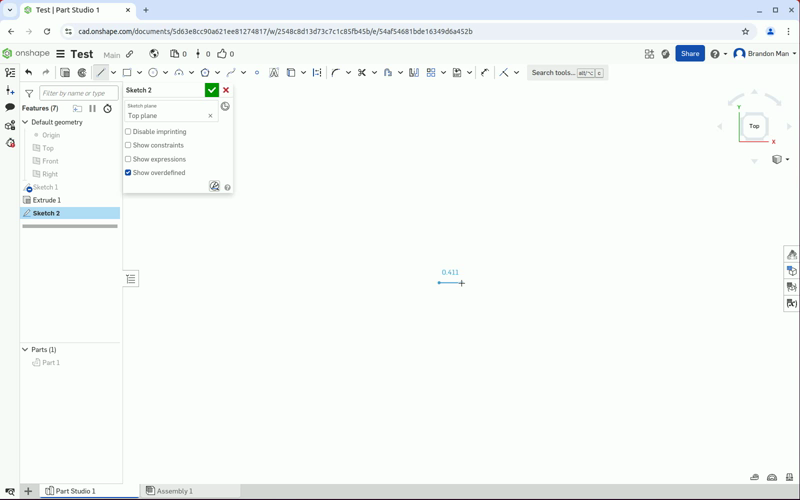
click(461, 282)
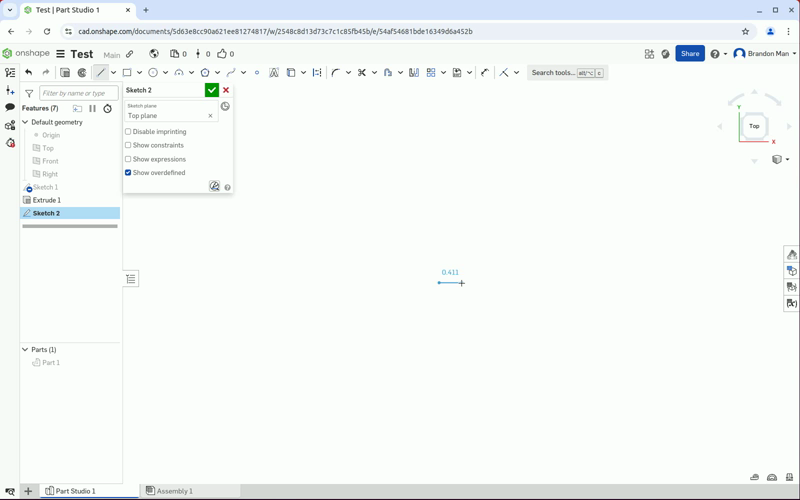
scroll(-6)
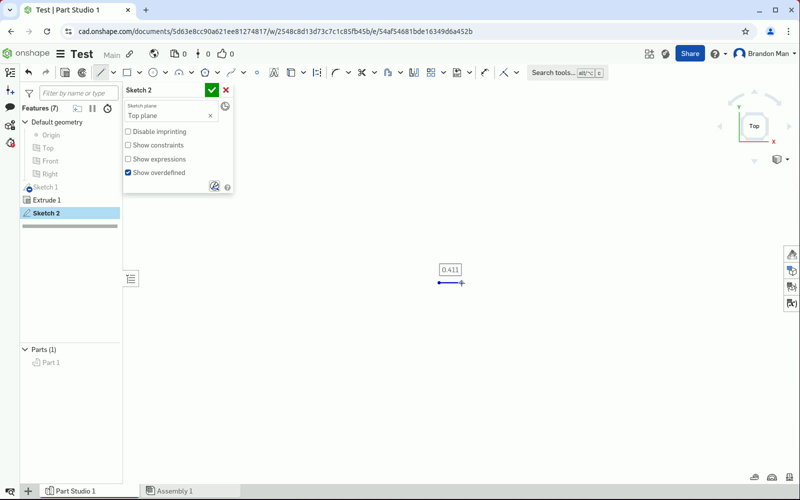
scroll(-6)
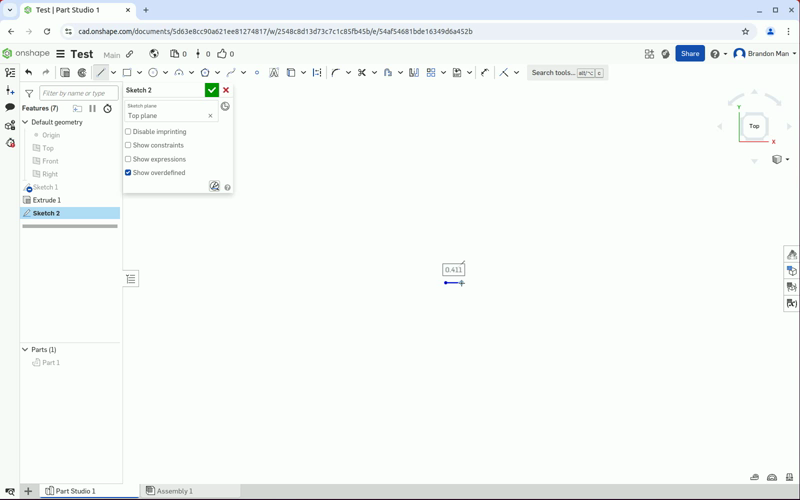
scroll(-6)
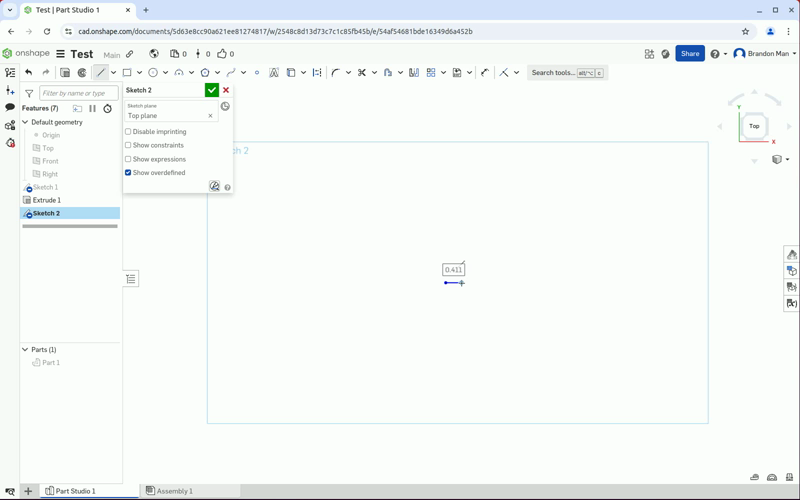
scroll(-6)
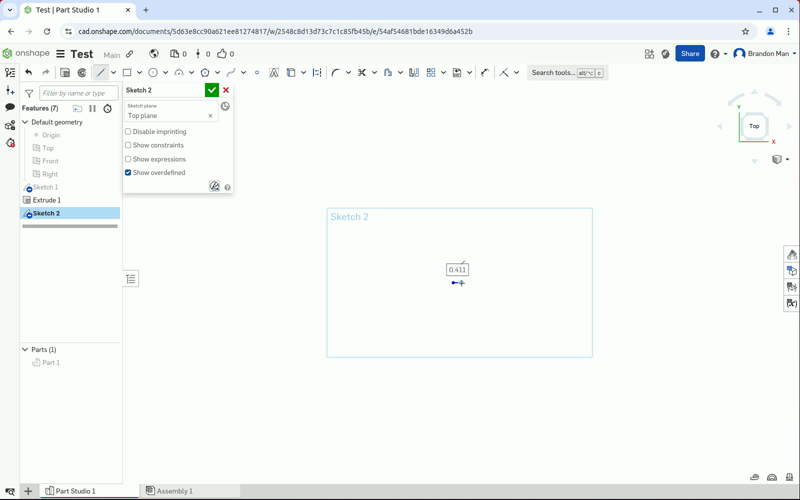
scroll(-6)
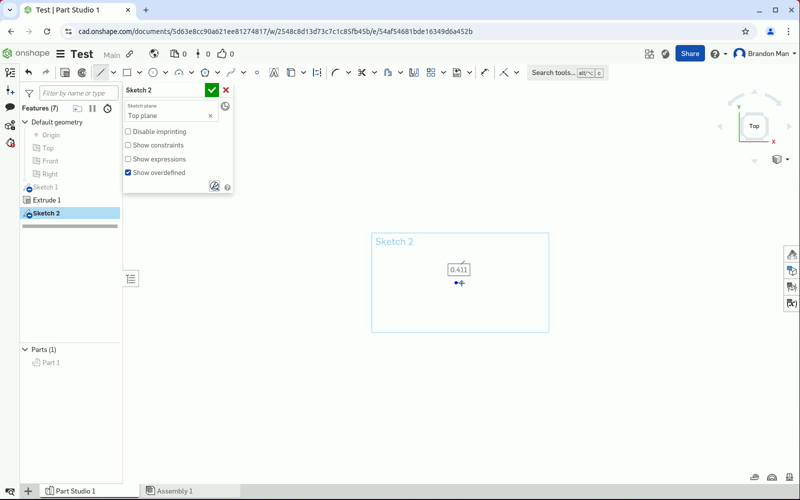
scroll(-6)
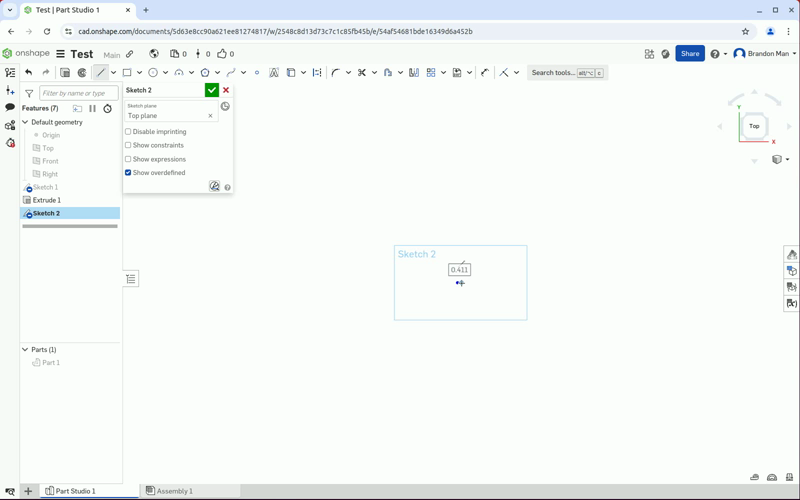
scroll(-6)
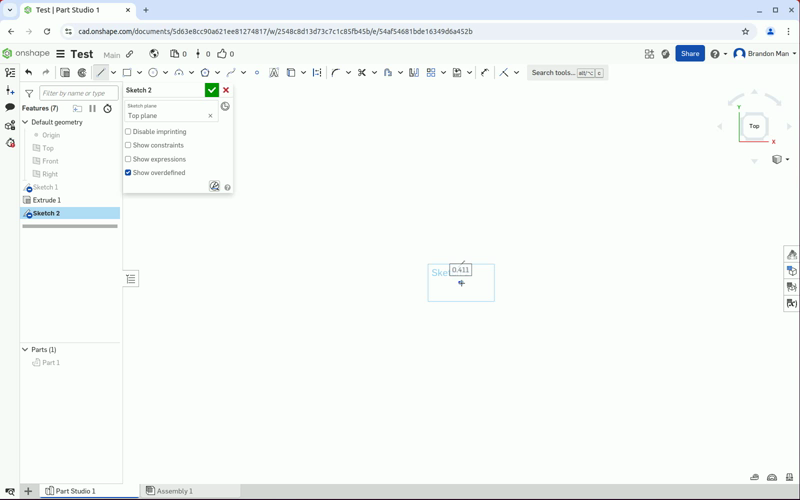
key_up(shift)
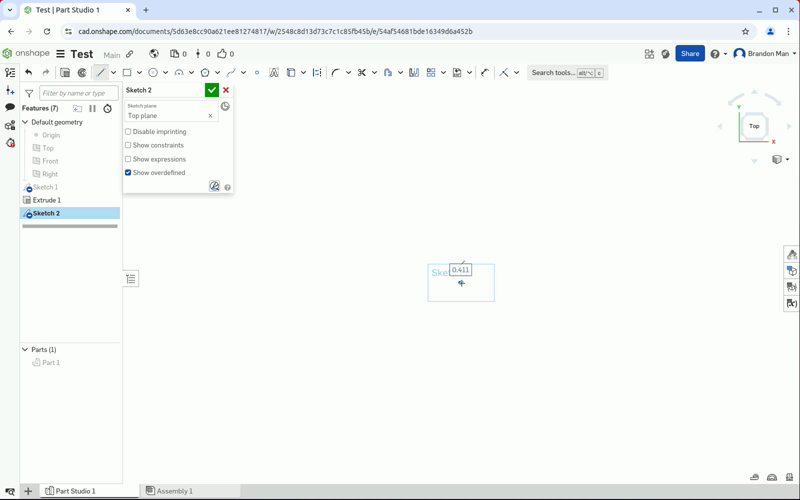
key_down(shift)
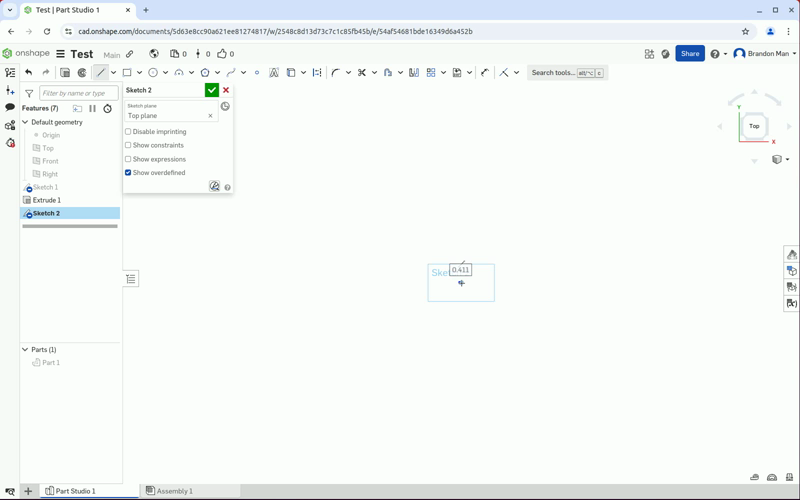
mouse_move(461, 170)
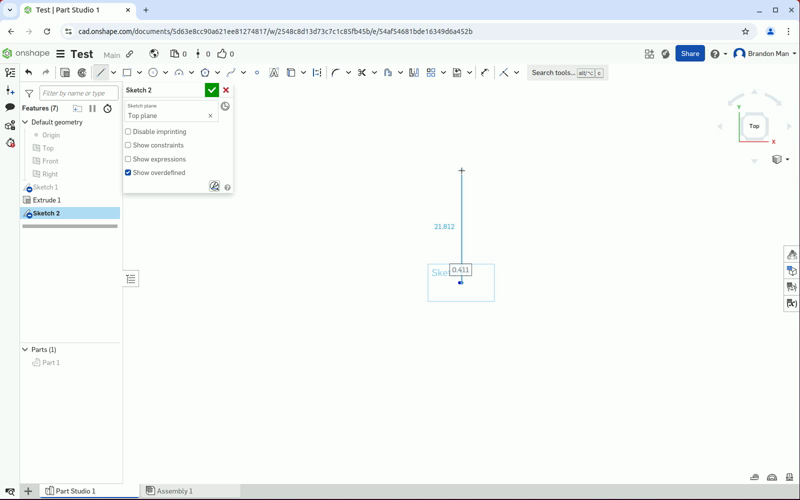
click(461, 170)
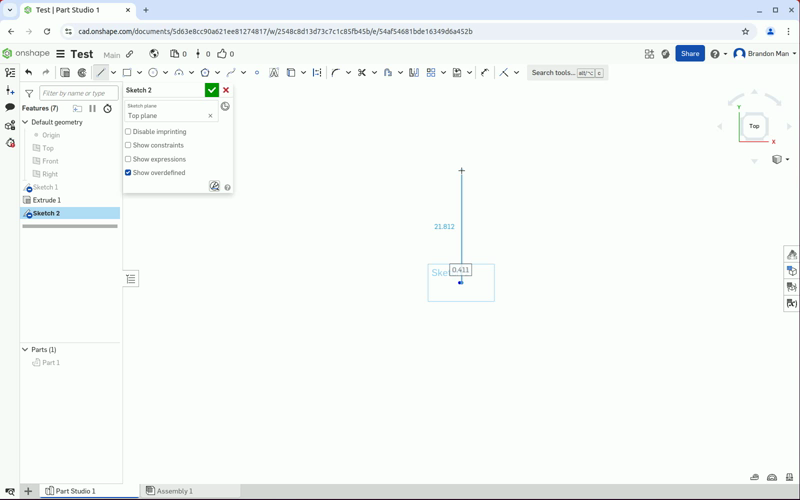
key_up(shift)
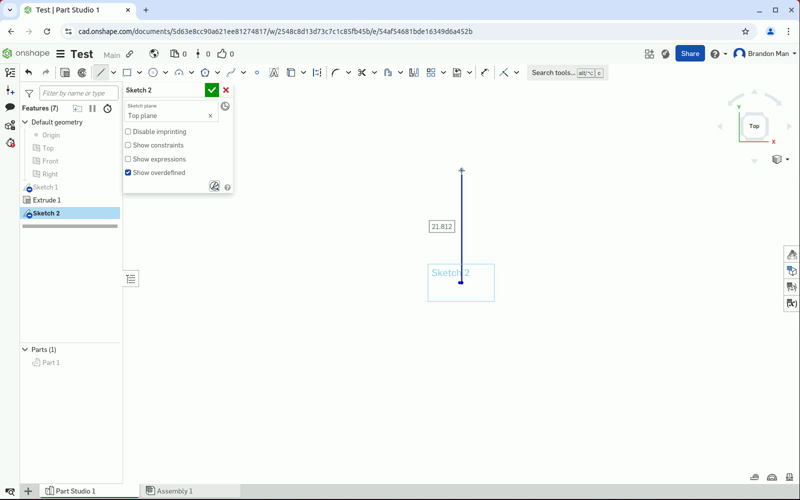
key_down(shift)
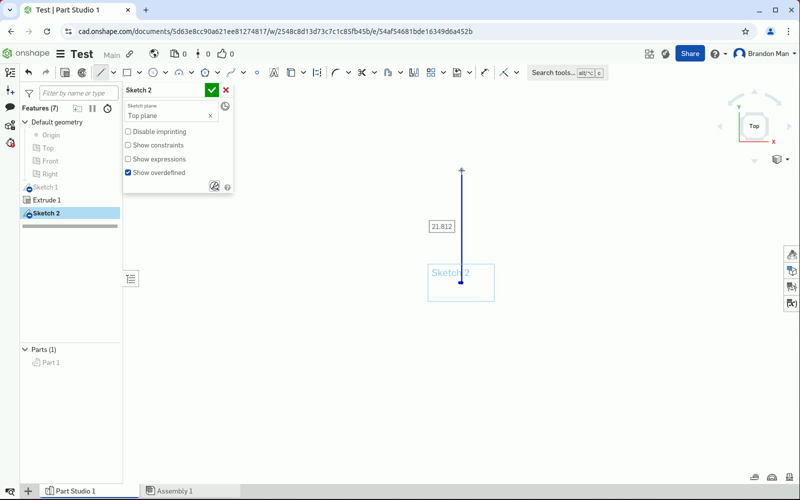
mouse_move(492, 170)
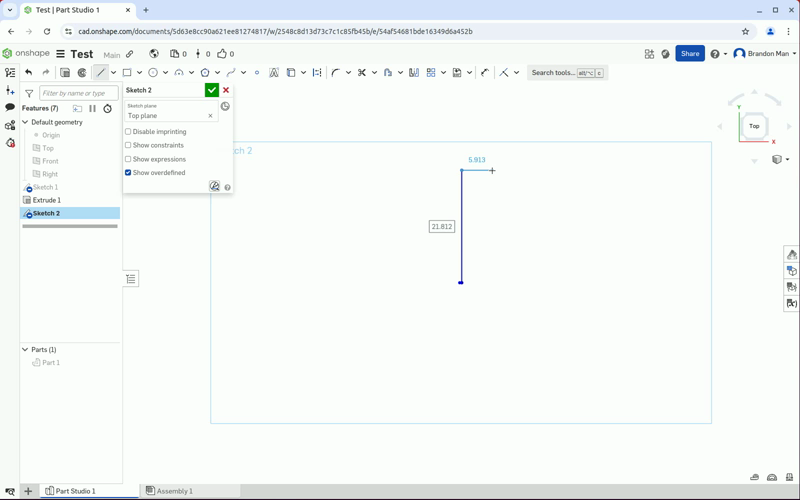
mouse_move(459, 170)
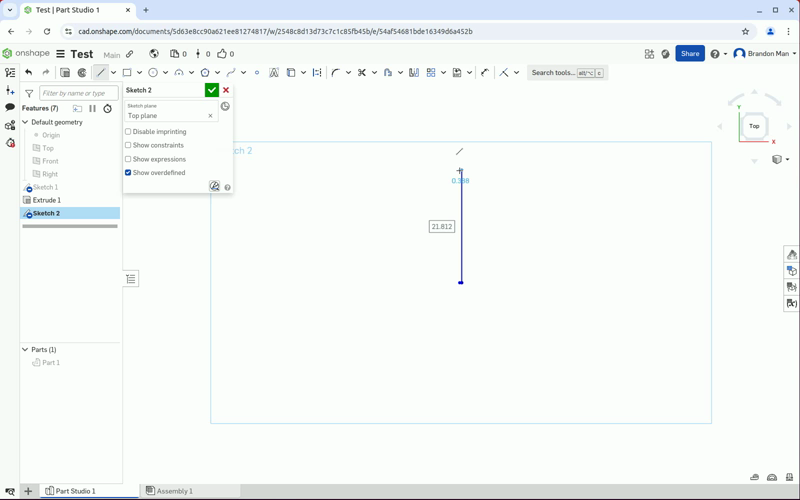
scroll(6)
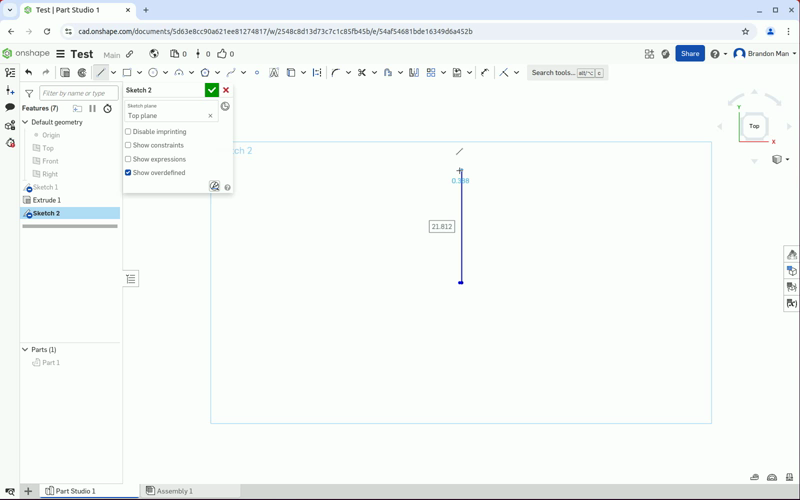
scroll(6)
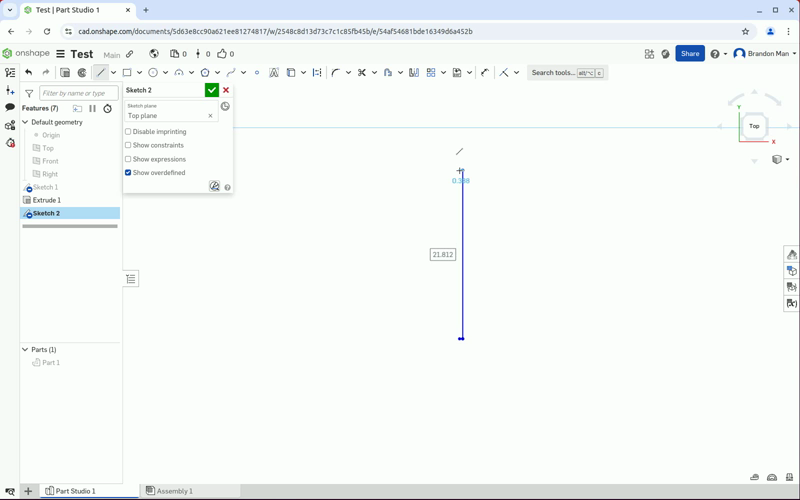
scroll(6)
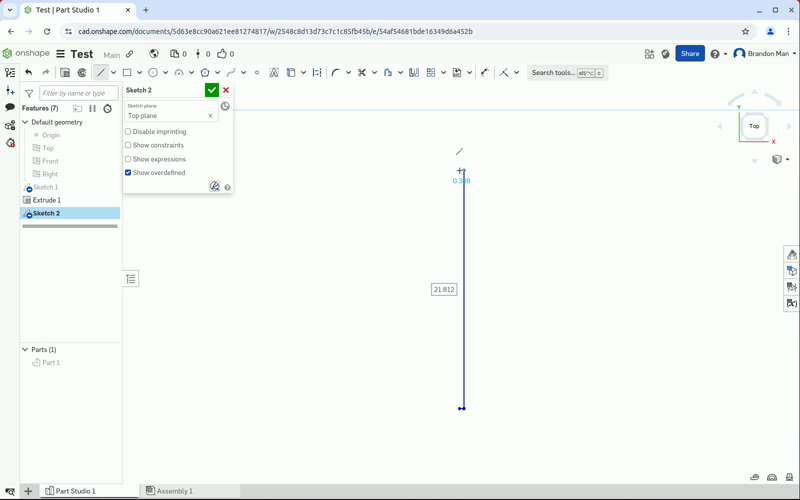
scroll(6)
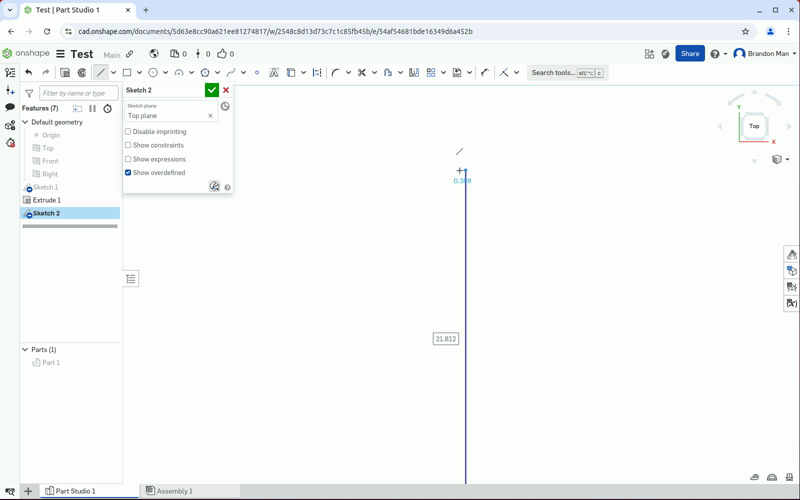
scroll(6)
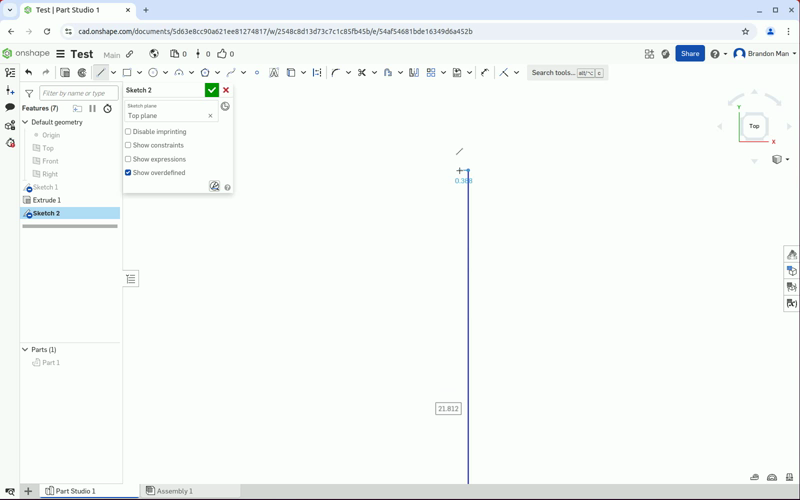
scroll(6)
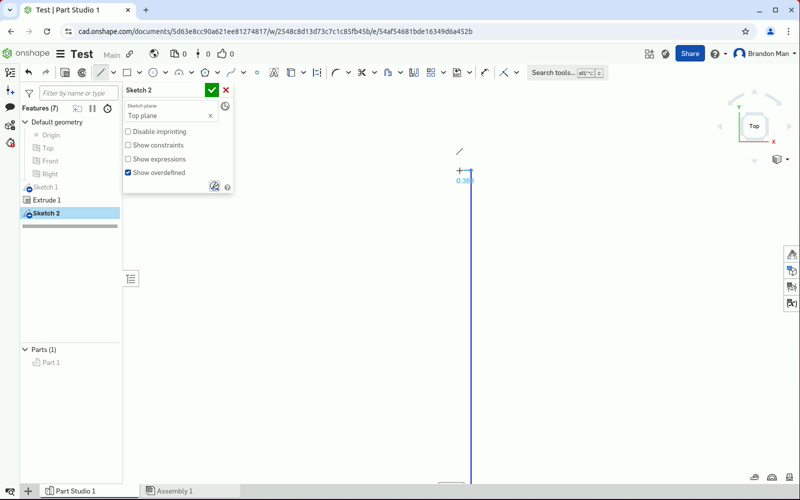
scroll(6)
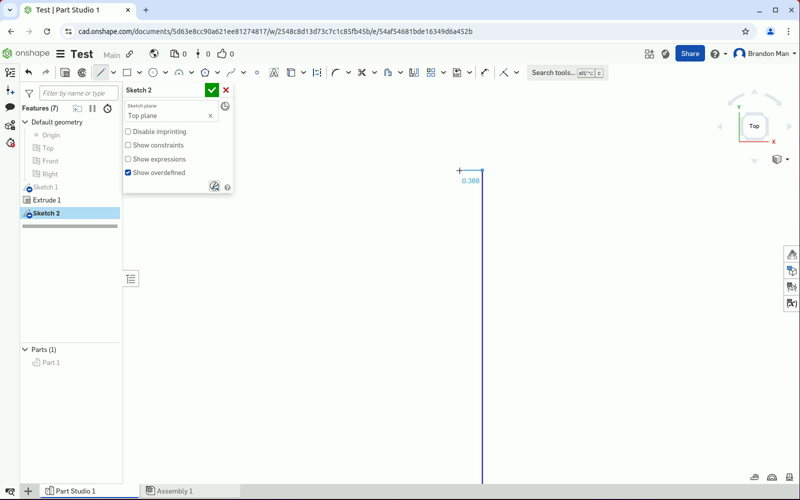
click(459, 170)
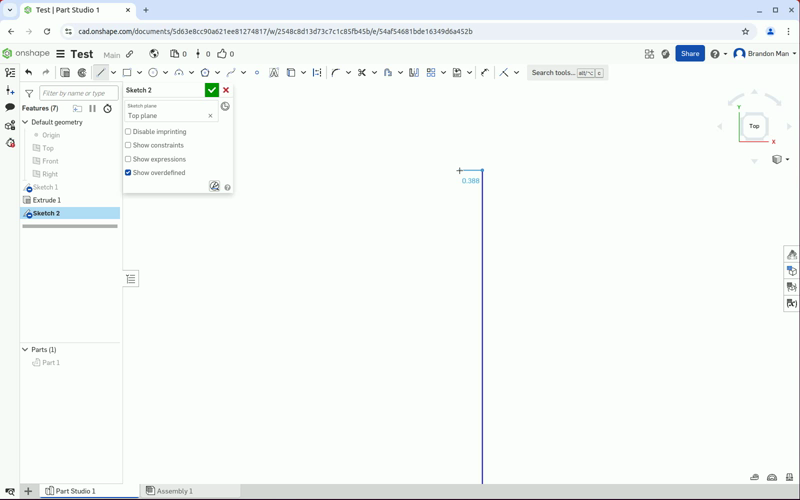
scroll(-6)
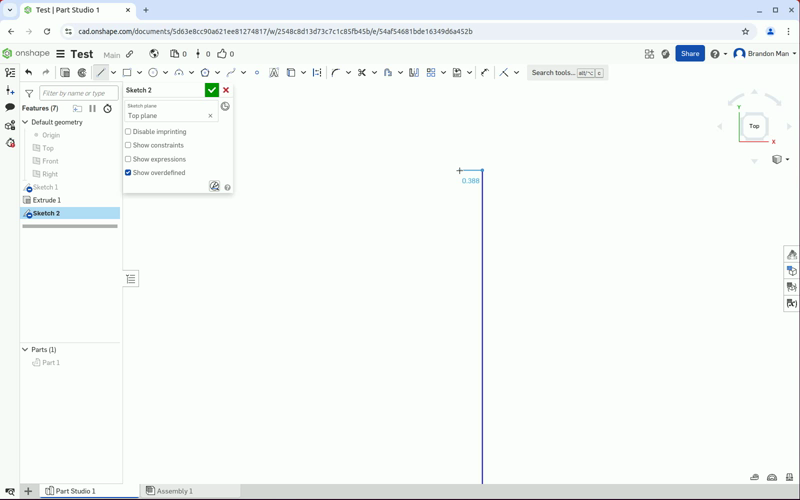
scroll(-6)
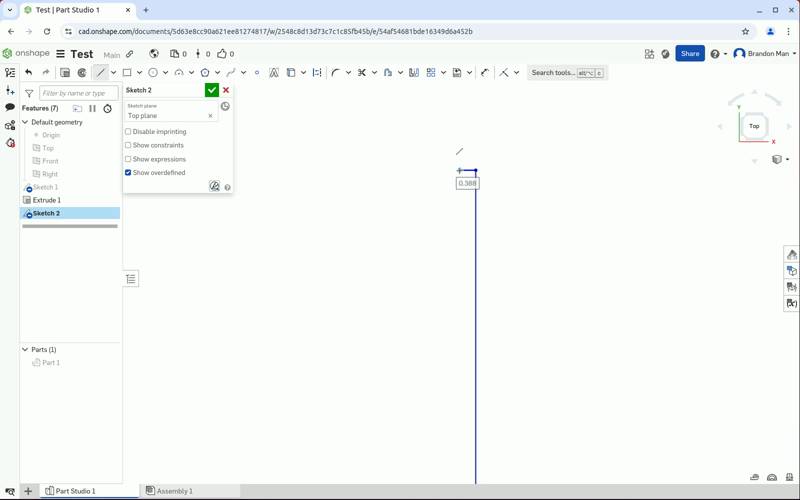
scroll(-6)
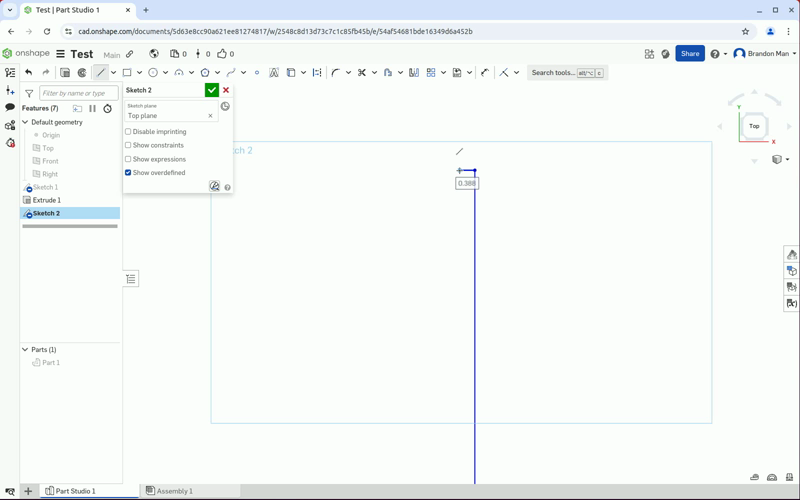
scroll(-6)
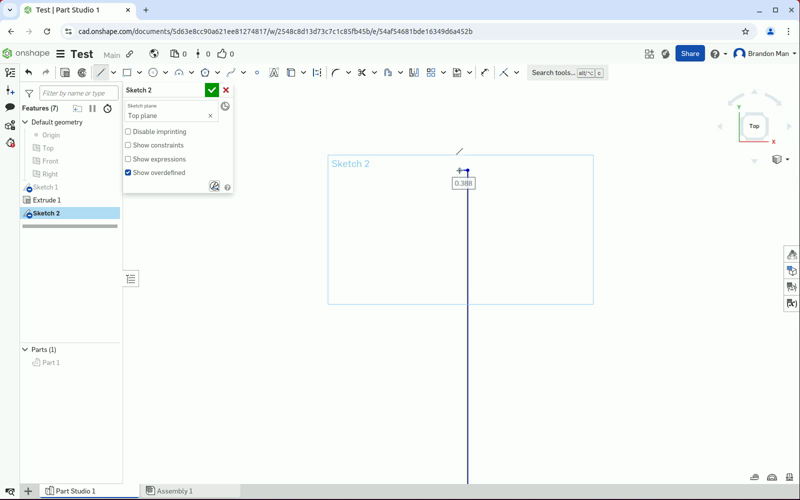
scroll(-6)
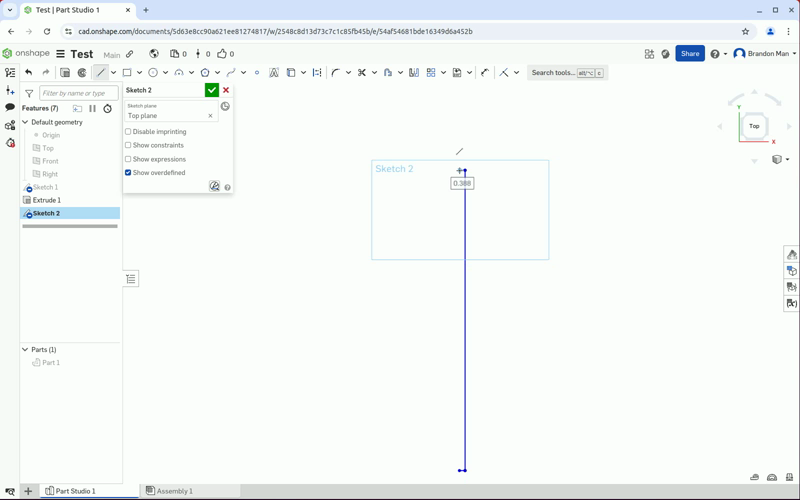
scroll(-6)
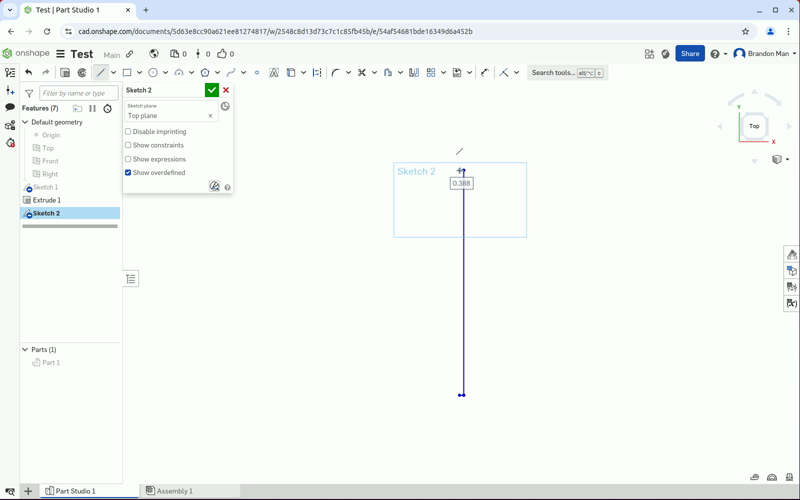
scroll(-6)
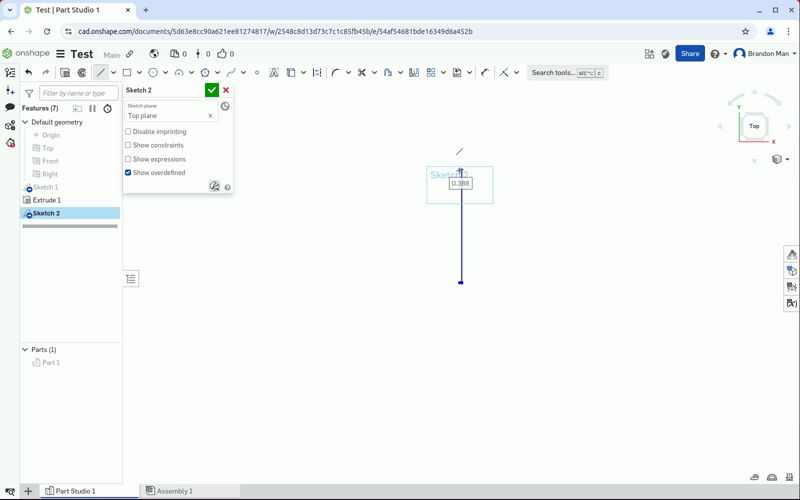
key_up(shift)
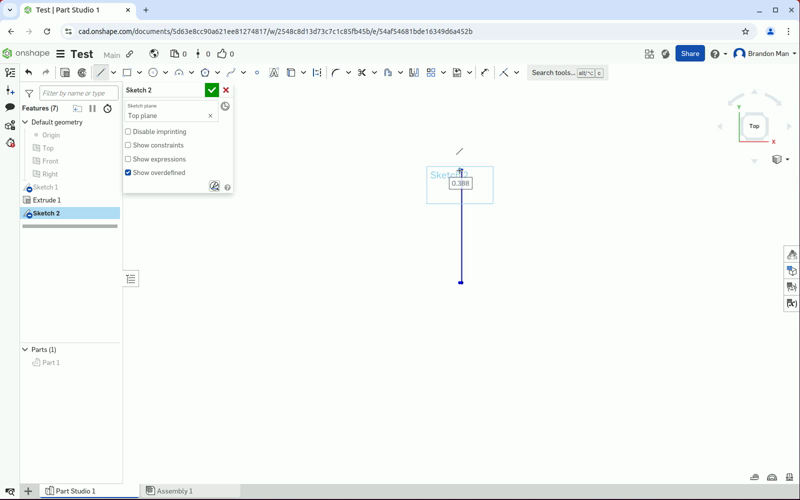
key_down(shift)
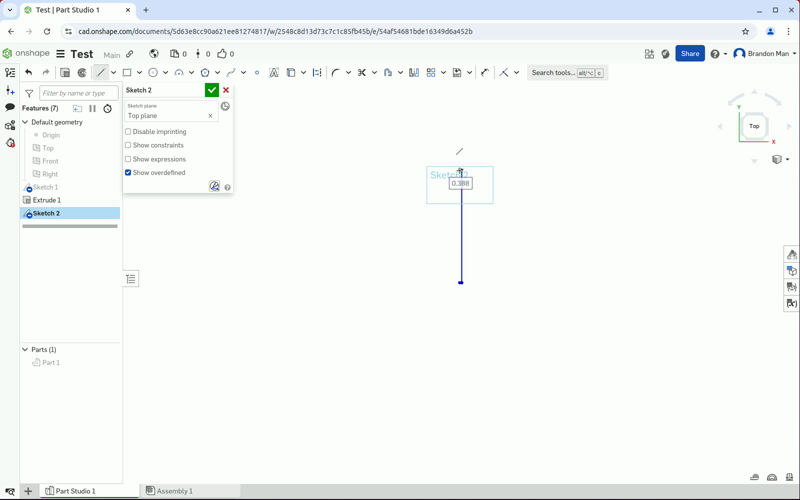
mouse_move(459, 282)
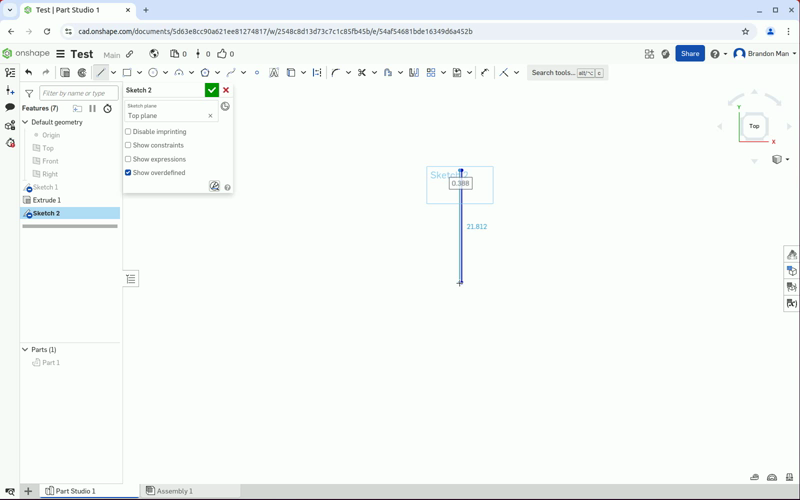
scroll(6)
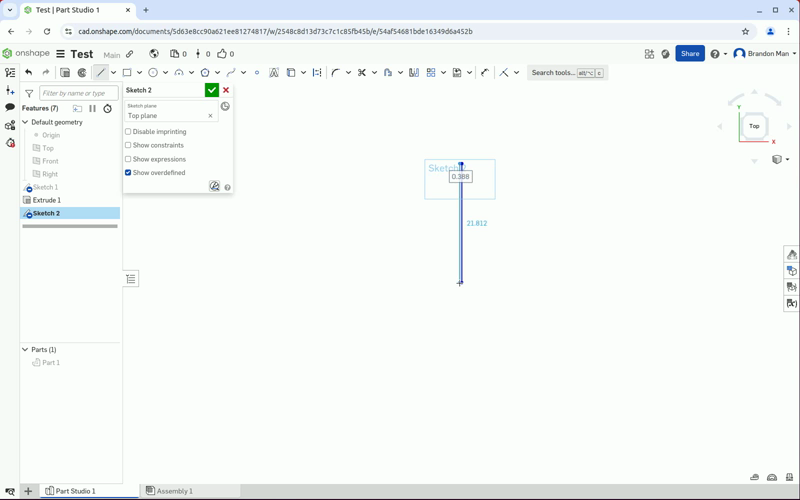
scroll(6)
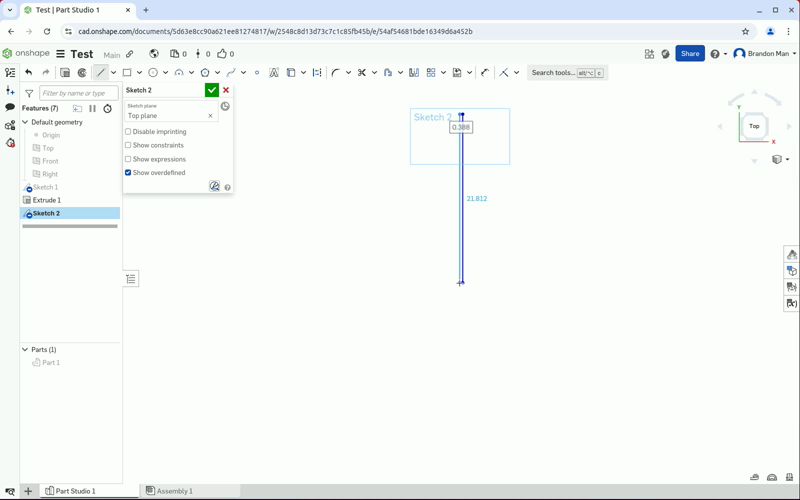
scroll(6)
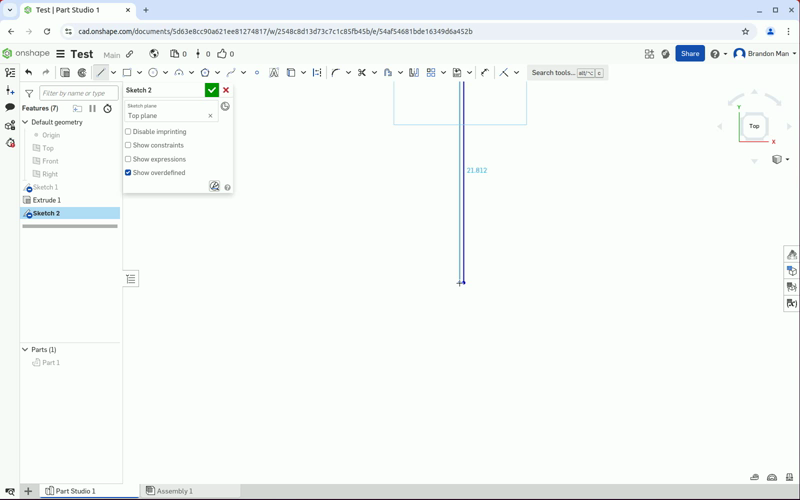
scroll(6)
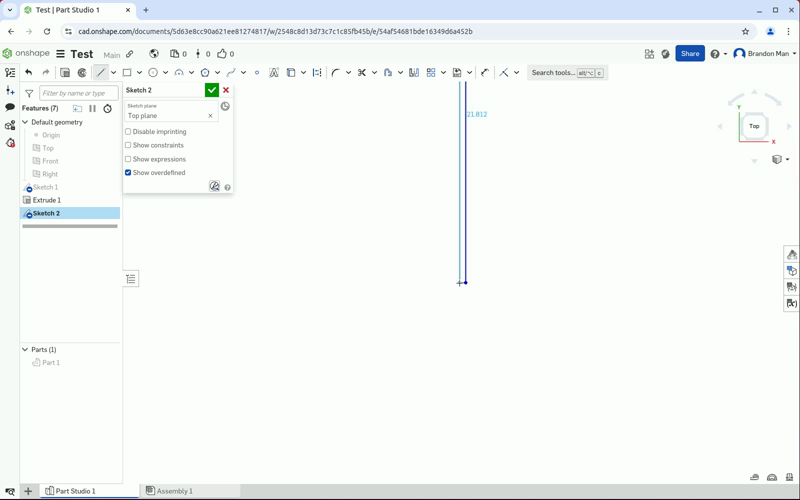
scroll(6)
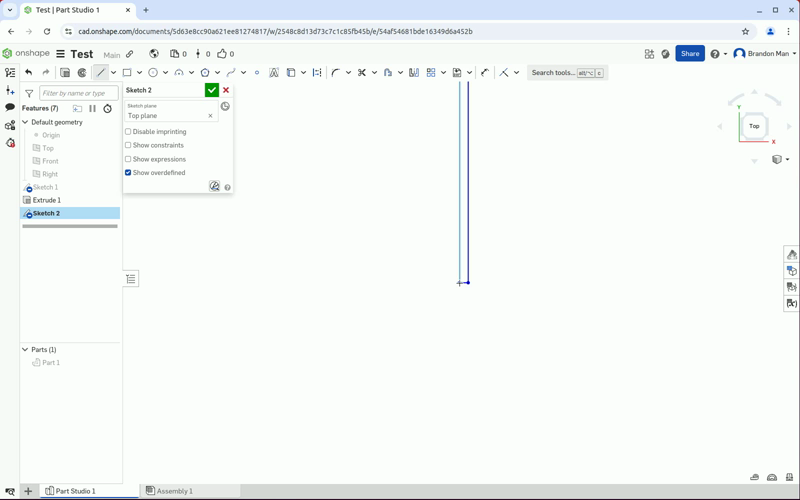
scroll(6)
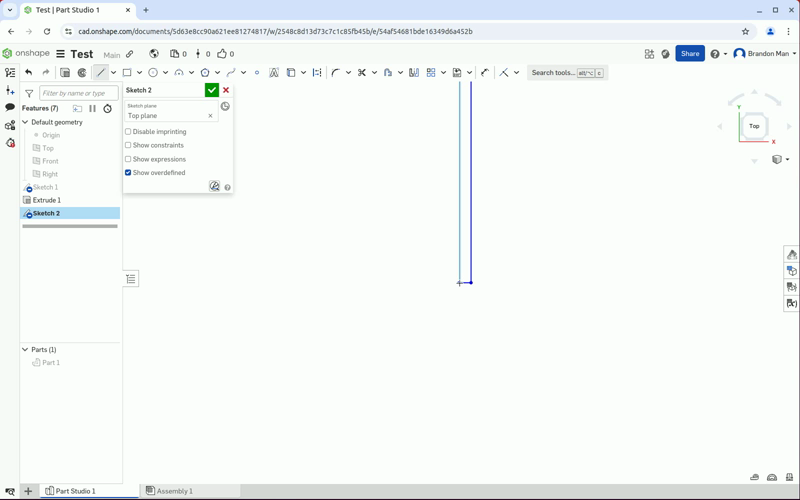
scroll(6)
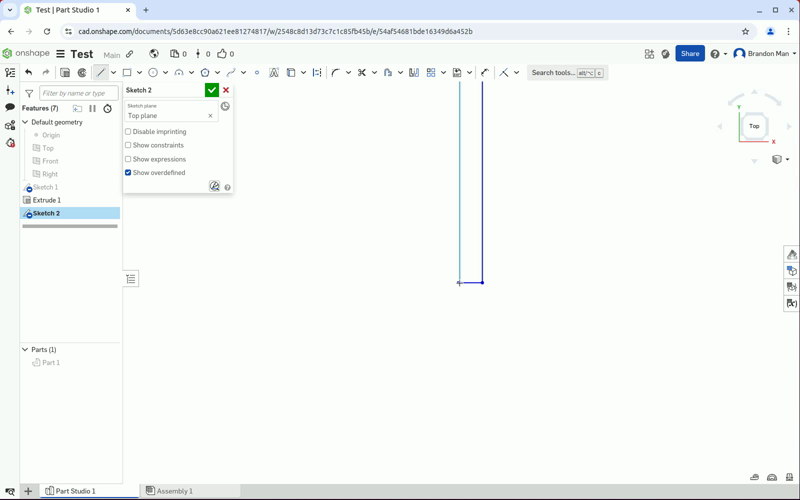
key_up(shift)
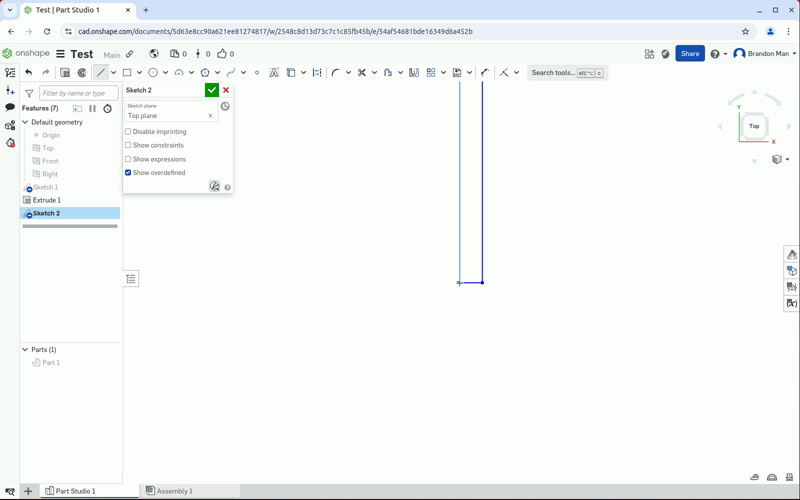
click(459, 282)
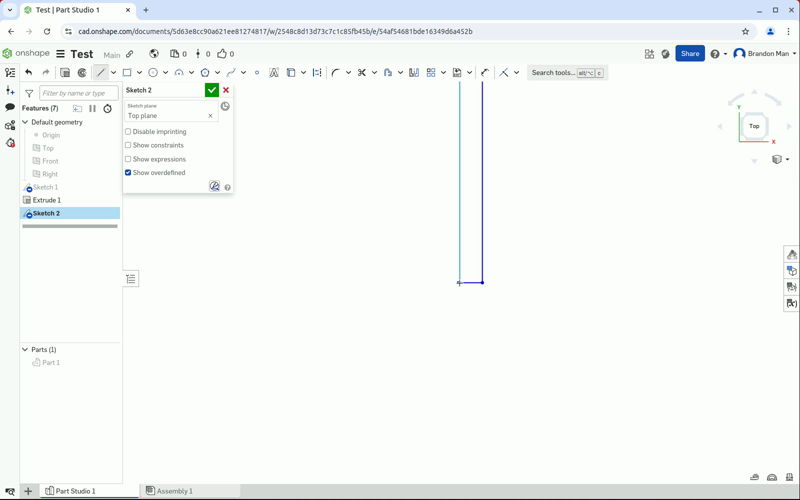
scroll(-6)
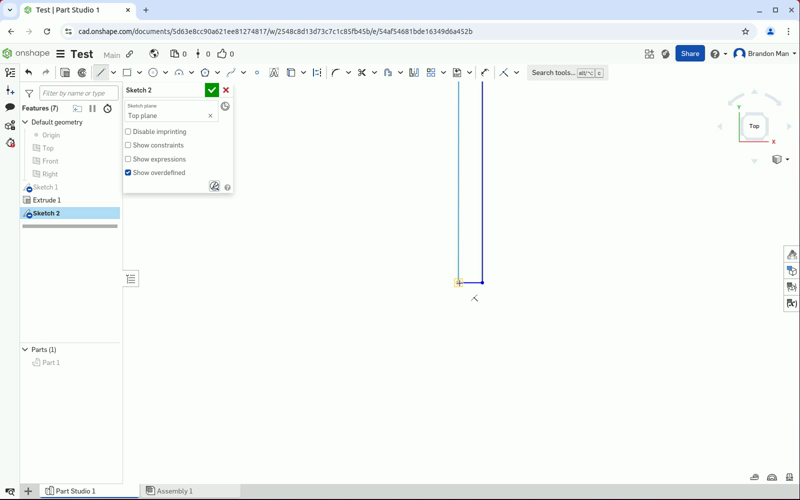
scroll(-6)
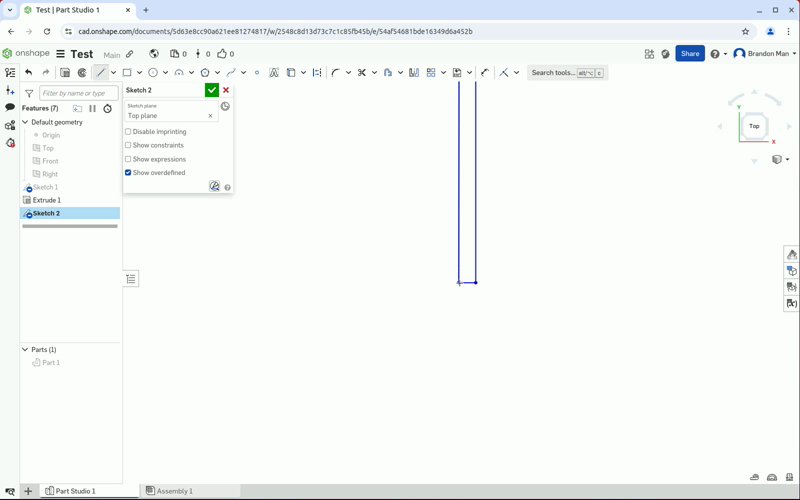
scroll(-6)
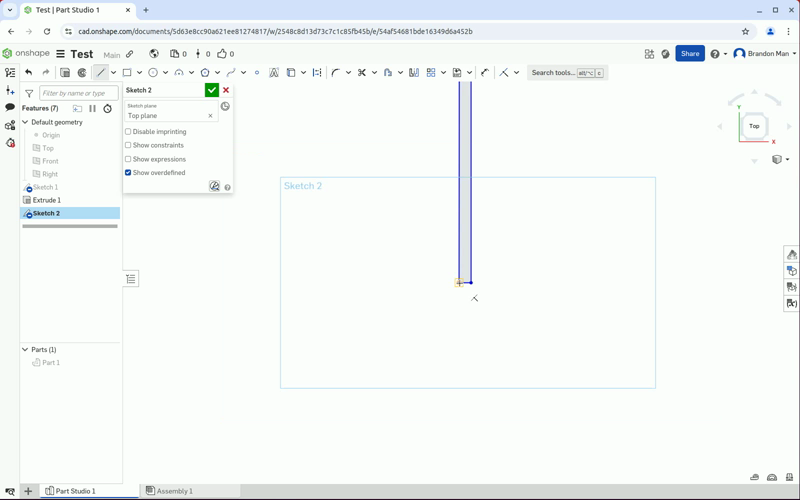
scroll(-6)
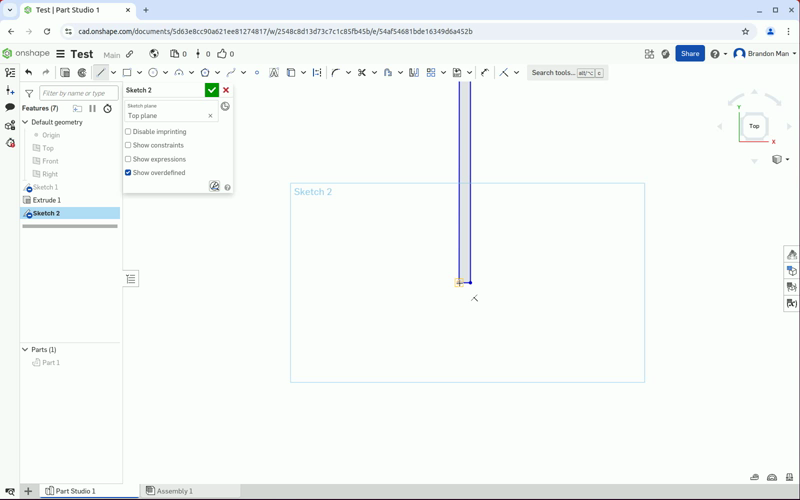
scroll(-6)
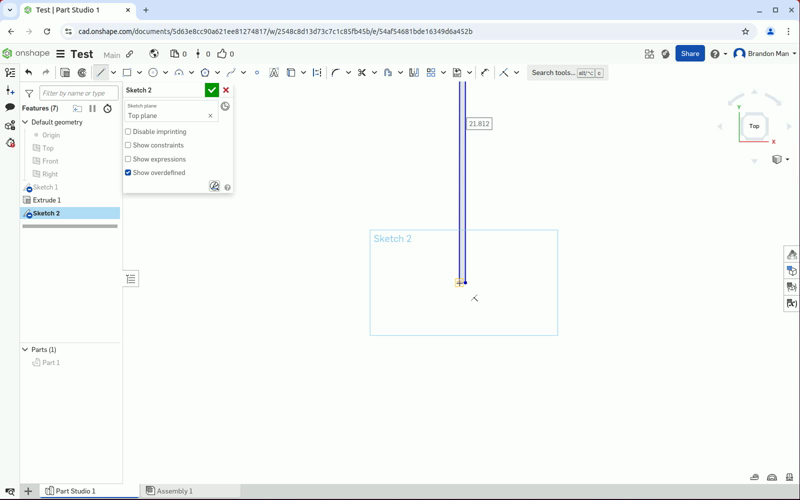
scroll(-6)
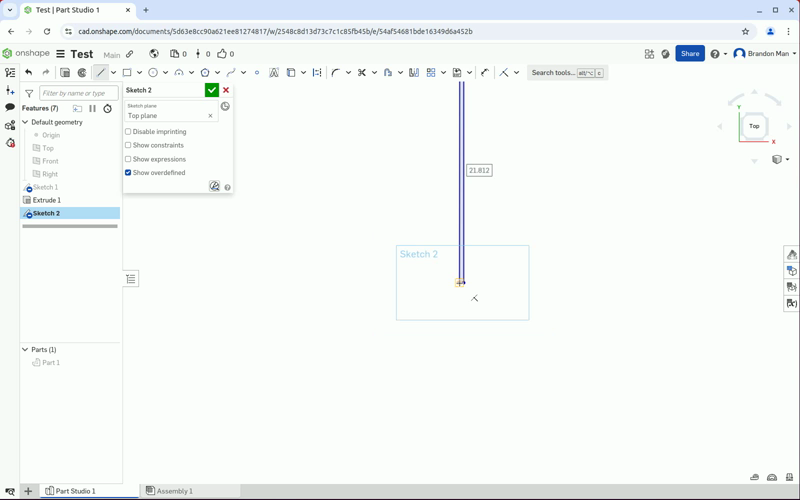
scroll(-6)
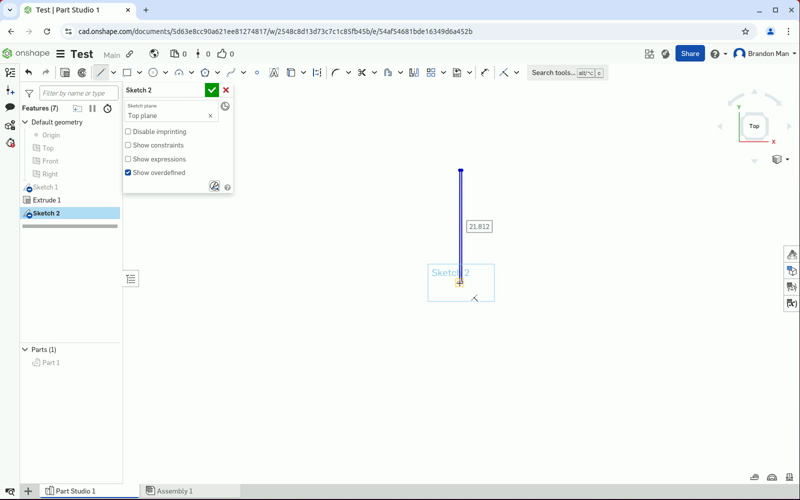
key(esc)
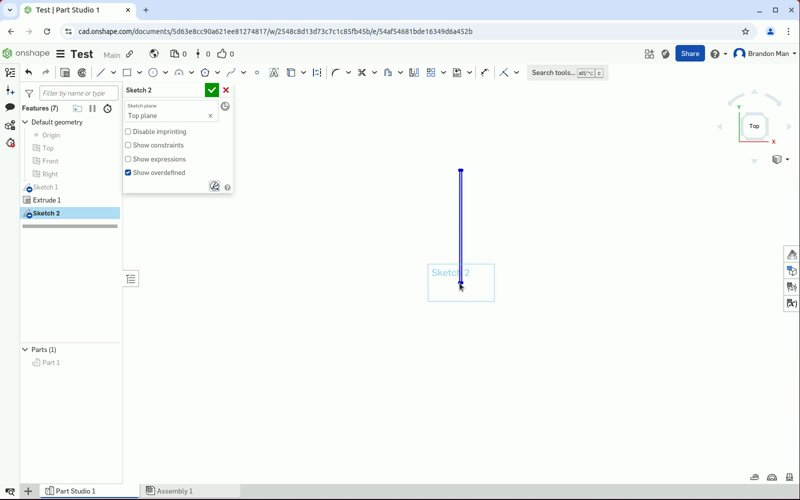
mouse_move(461, 224)
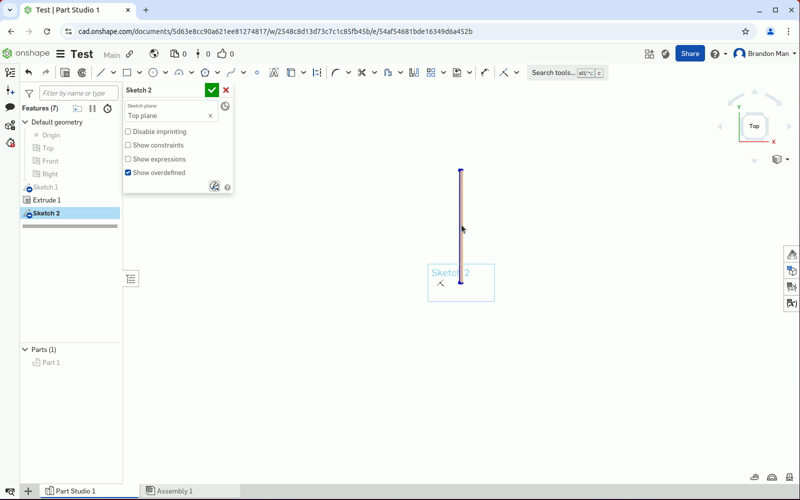
scroll(6)
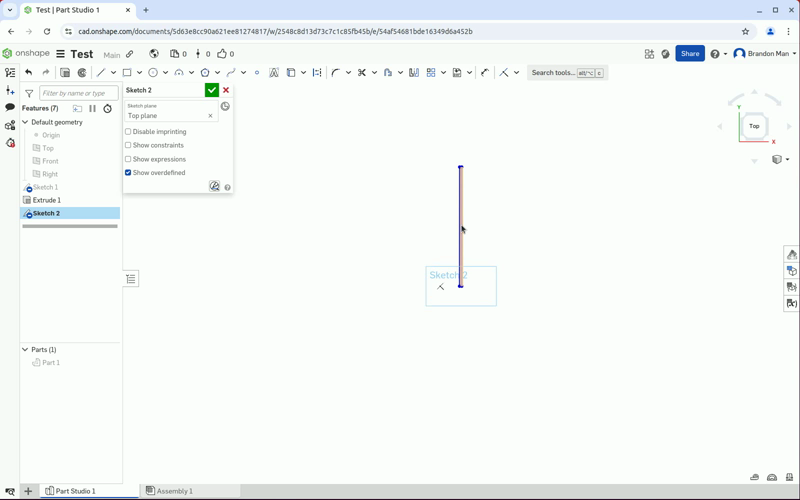
scroll(6)
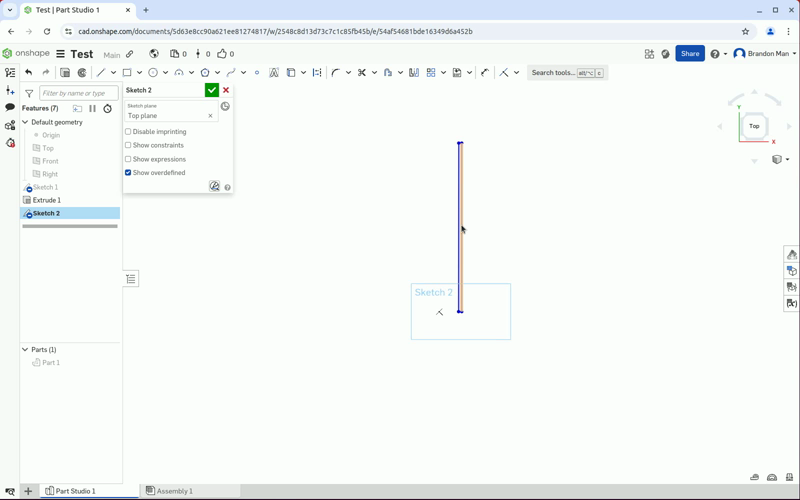
scroll(6)
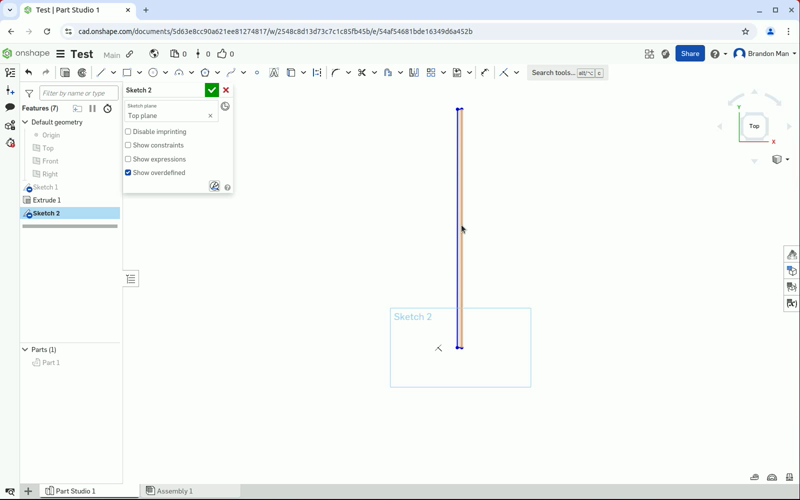
scroll(6)
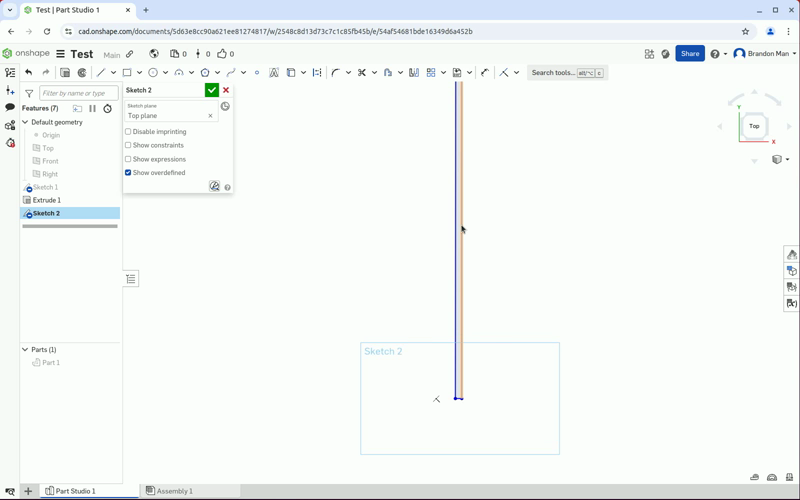
scroll(6)
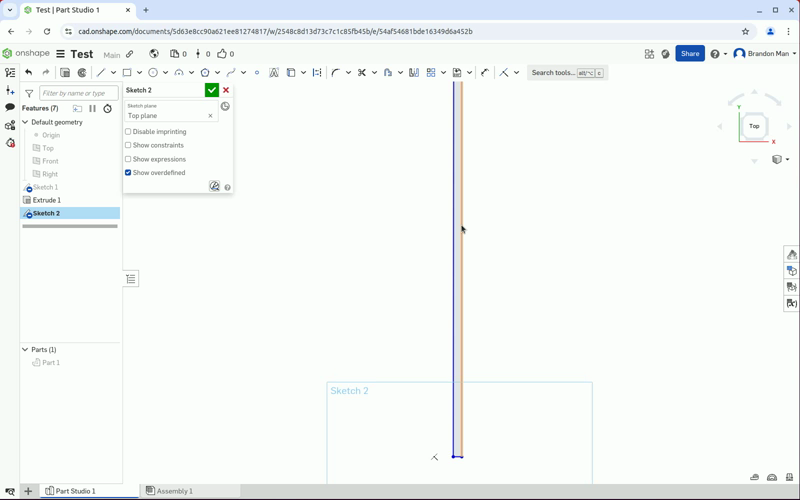
scroll(6)
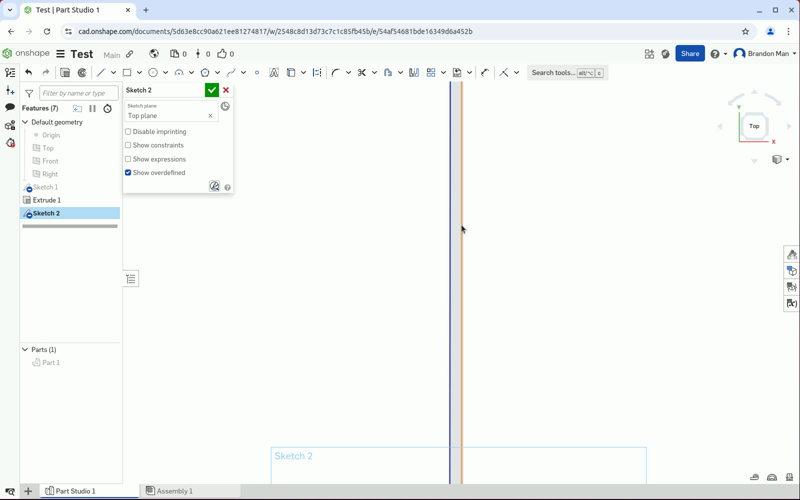
scroll(6)
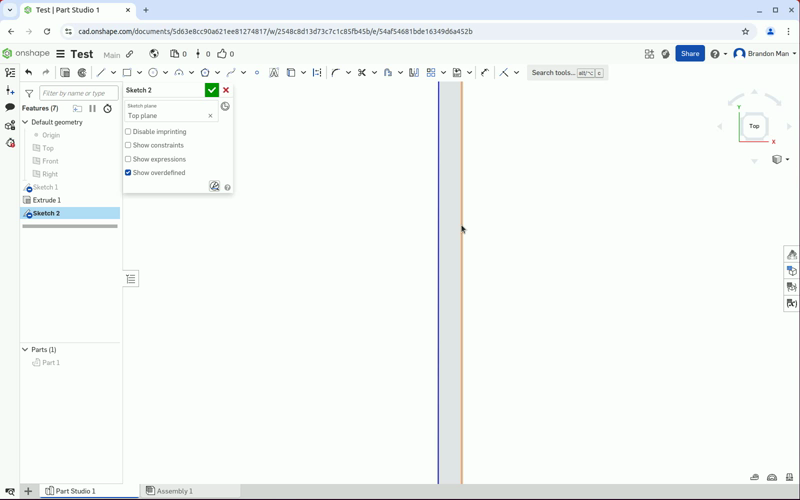
click(461, 224)
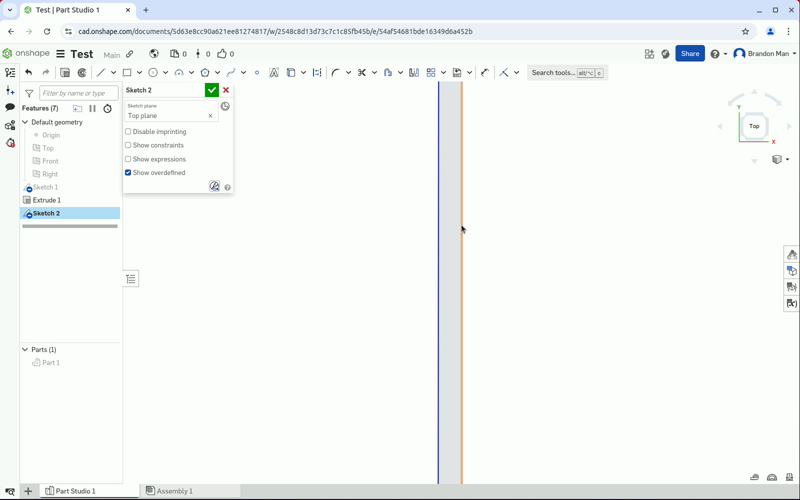
scroll(-6)
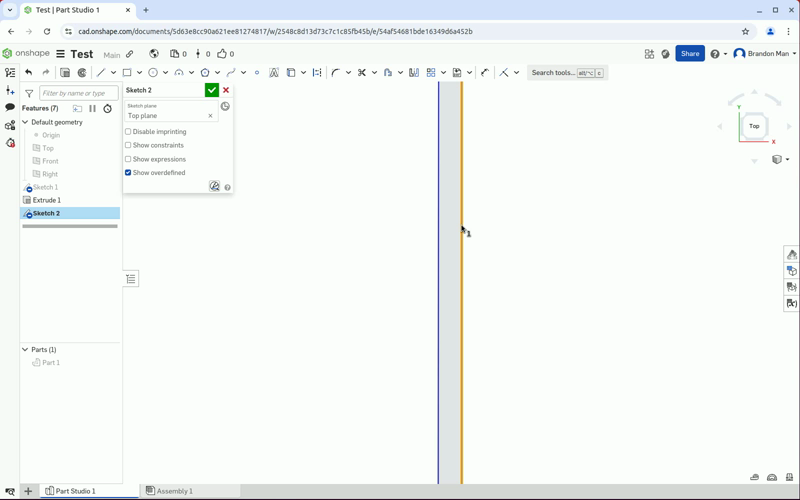
scroll(-6)
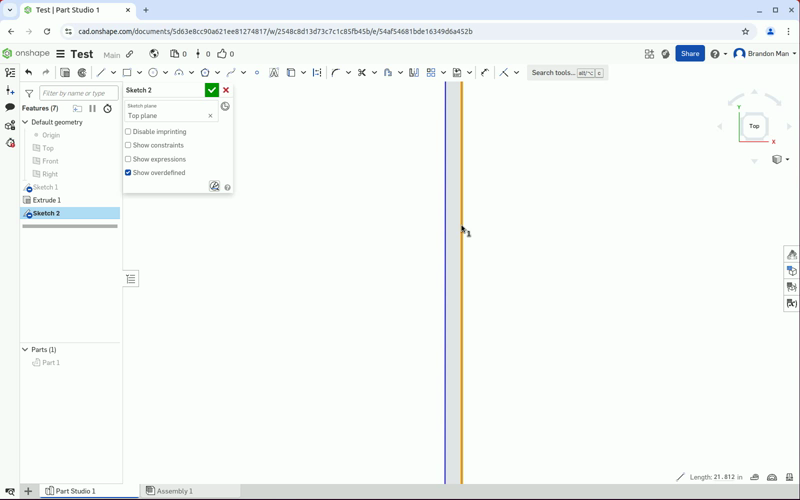
scroll(-6)
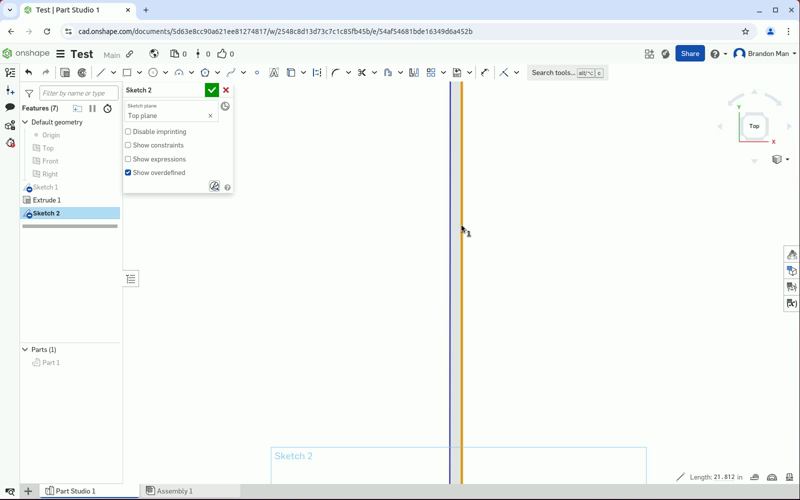
scroll(-6)
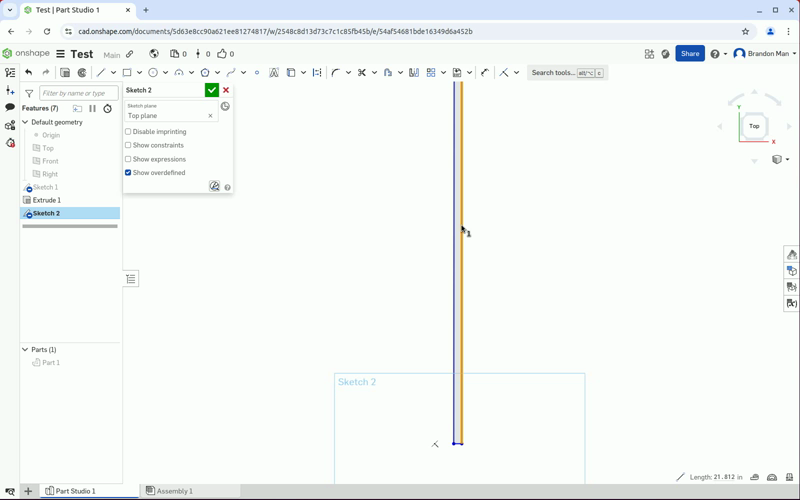
scroll(-6)
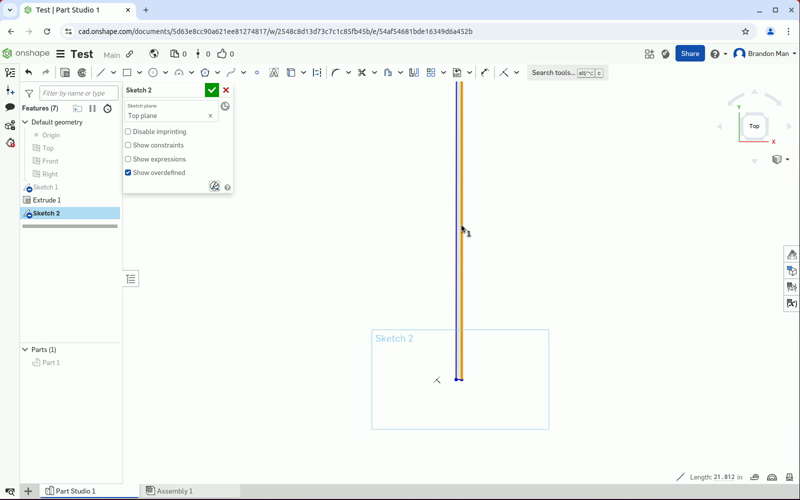
scroll(-6)
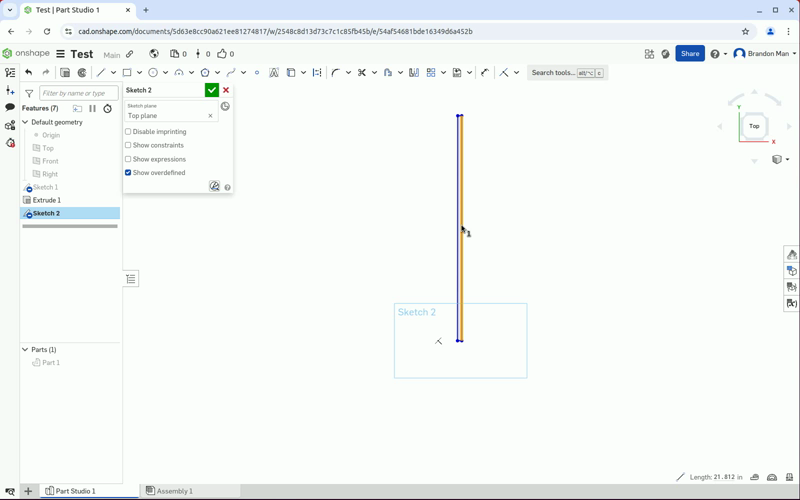
scroll(-6)
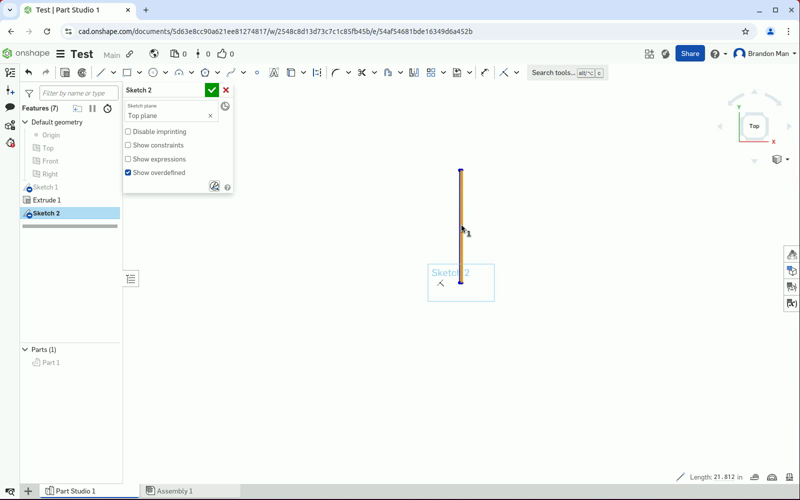
mouse_move(73, 352)
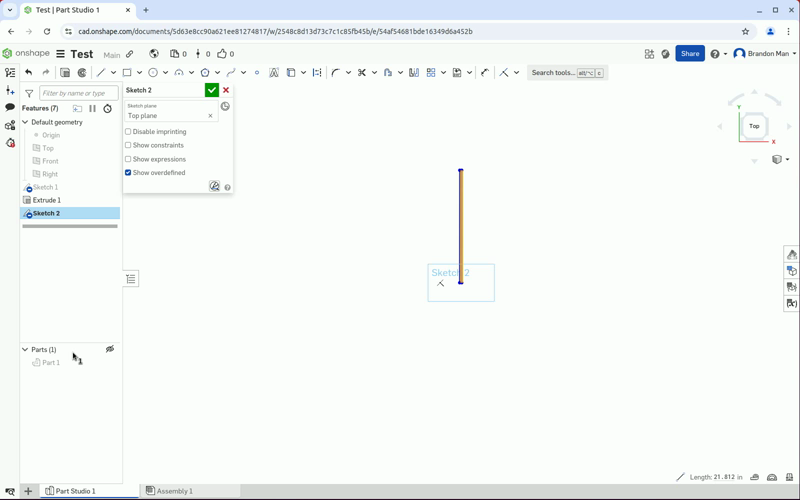
key(shift+y)
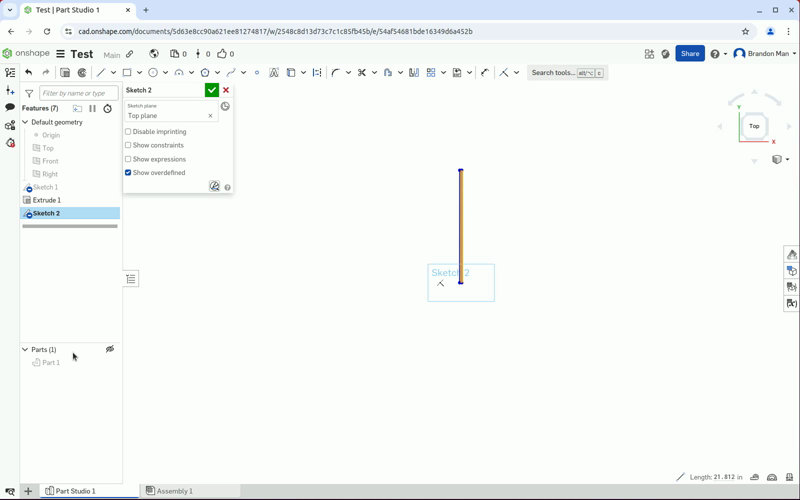
key(shift+e)
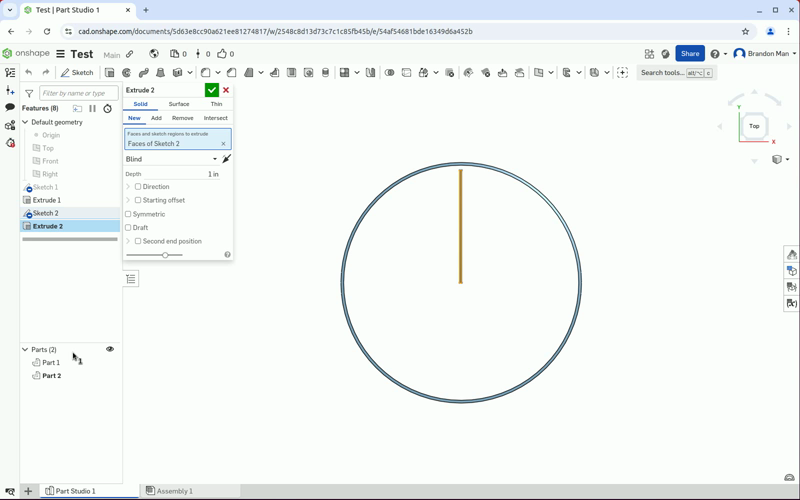
mouse_move(143, 106)
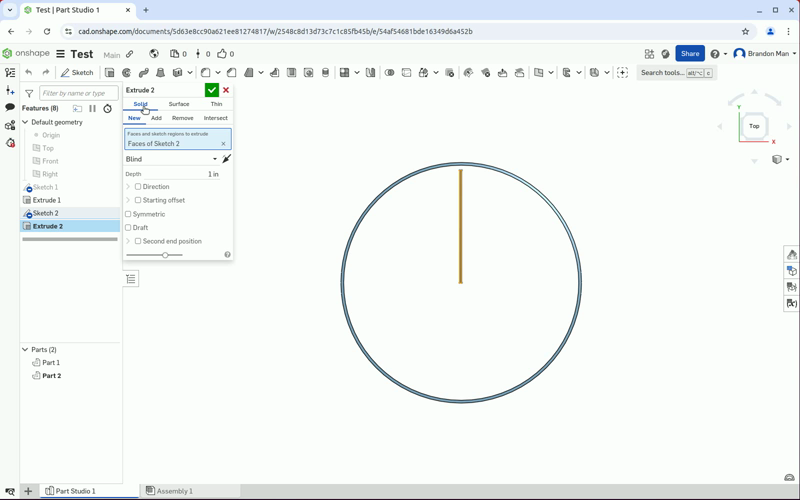
click(143, 106)
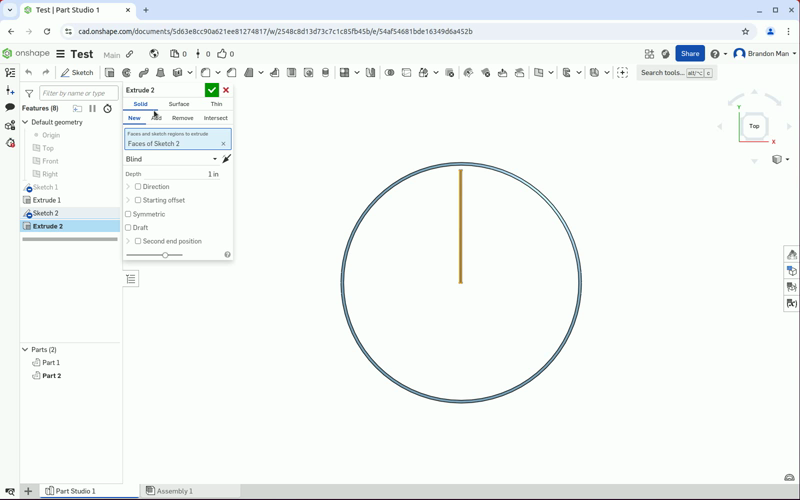
mouse_move(186, 120)
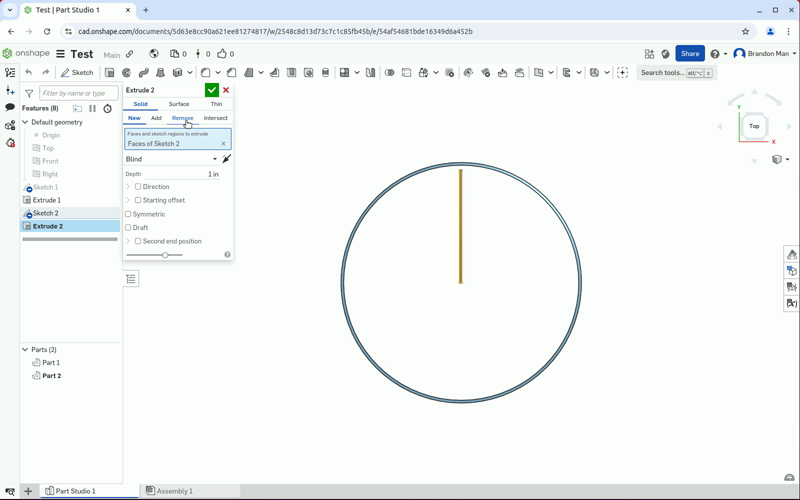
click(186, 120)
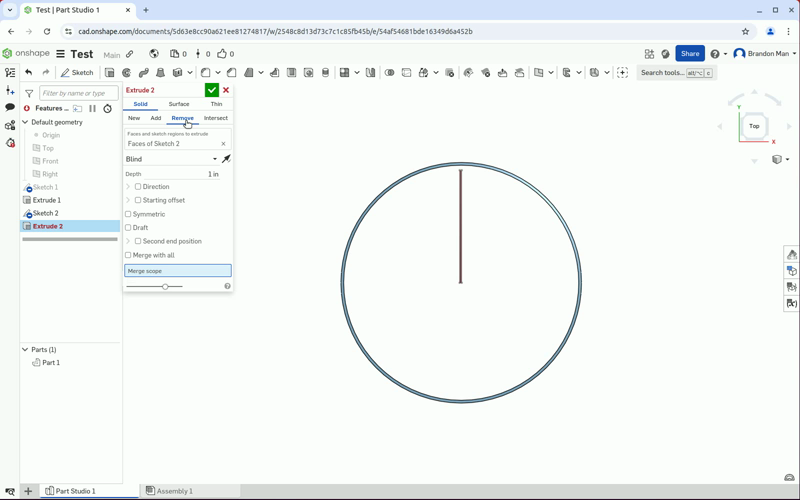
key(tab, 4)
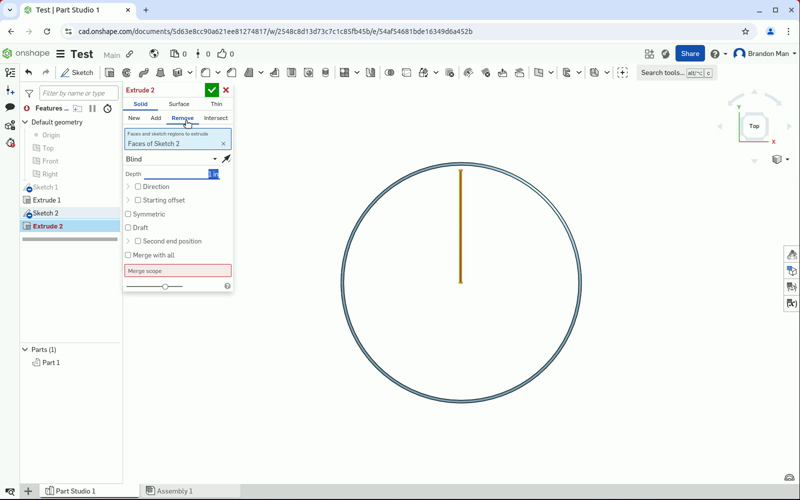
text(-0.481)
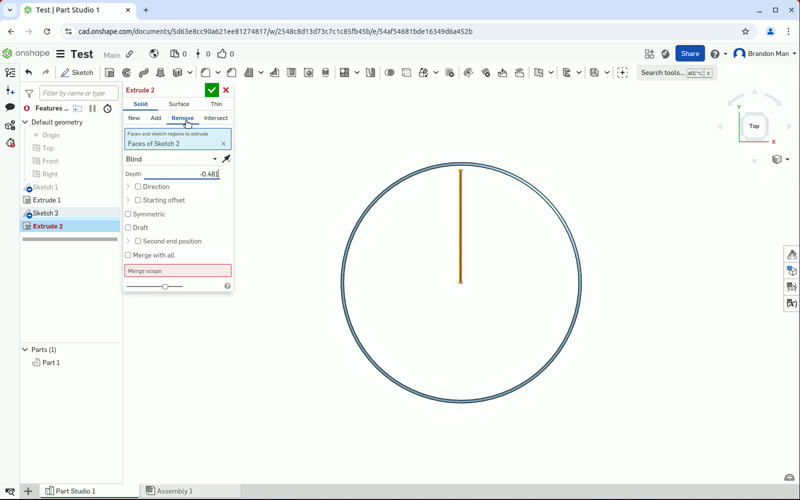
key(tab, 6)
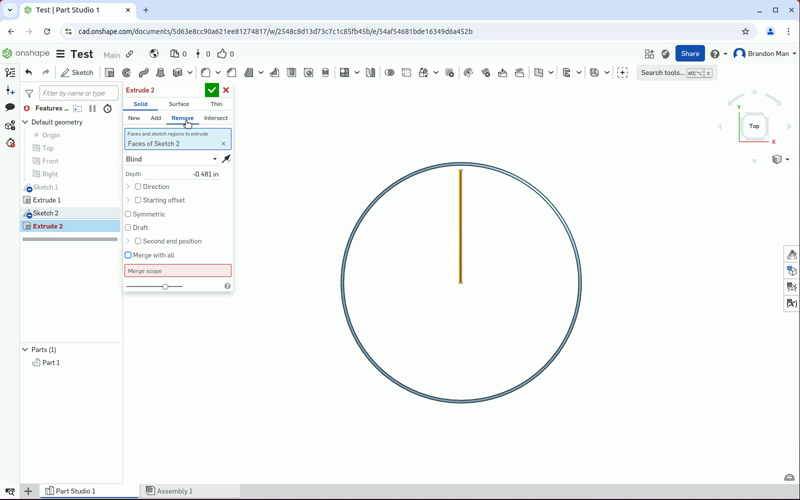
key(space)
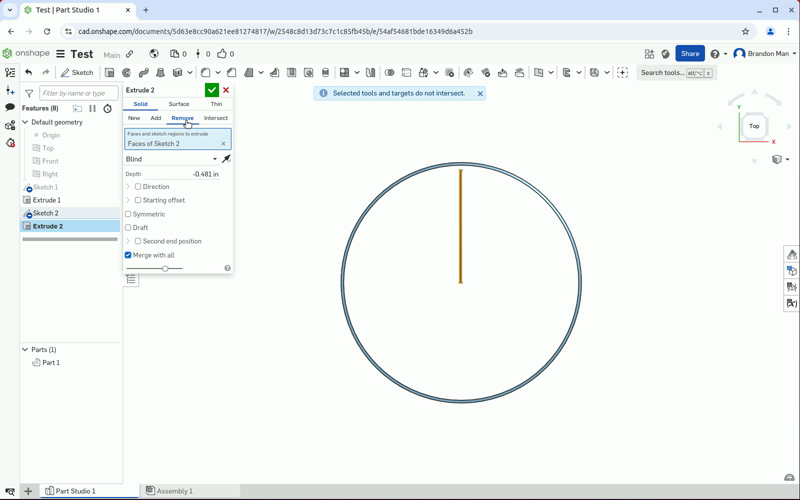
key(enter)
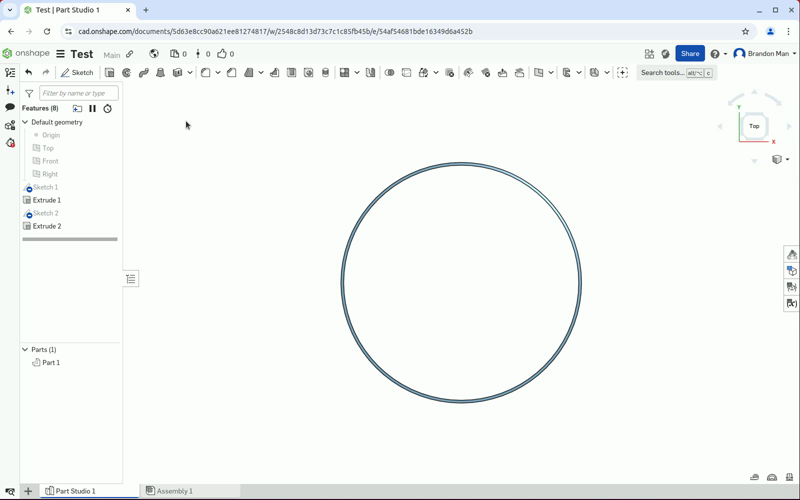
key(shift+h)
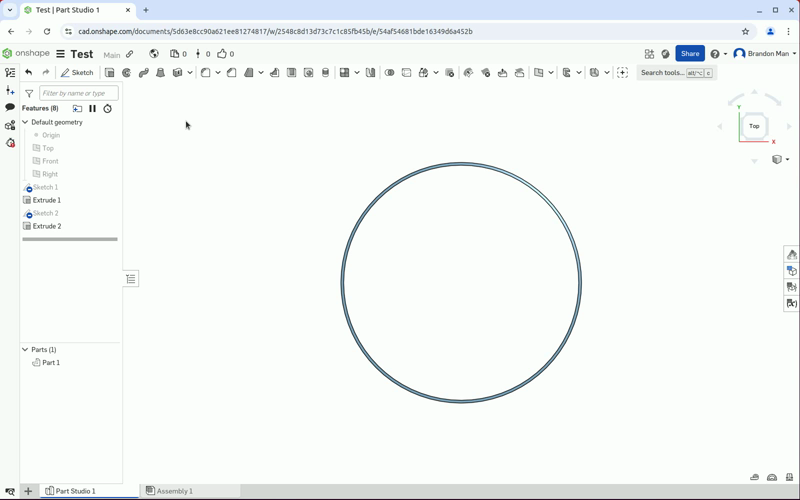
key(shift+h)
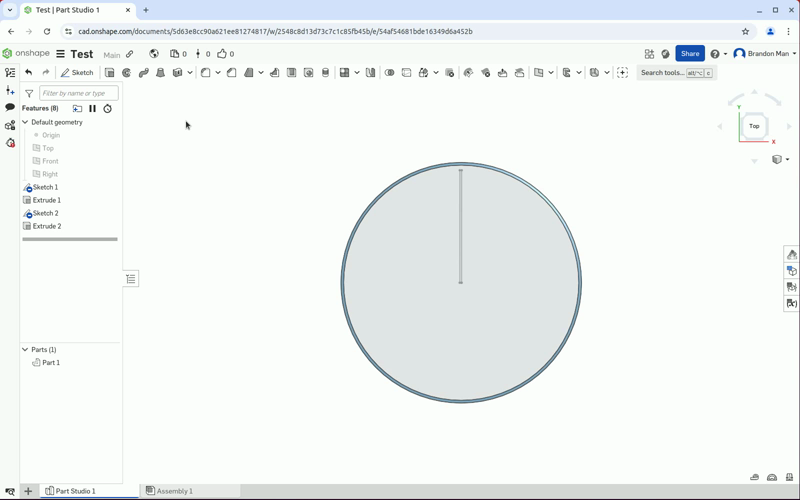
key(shift+7)
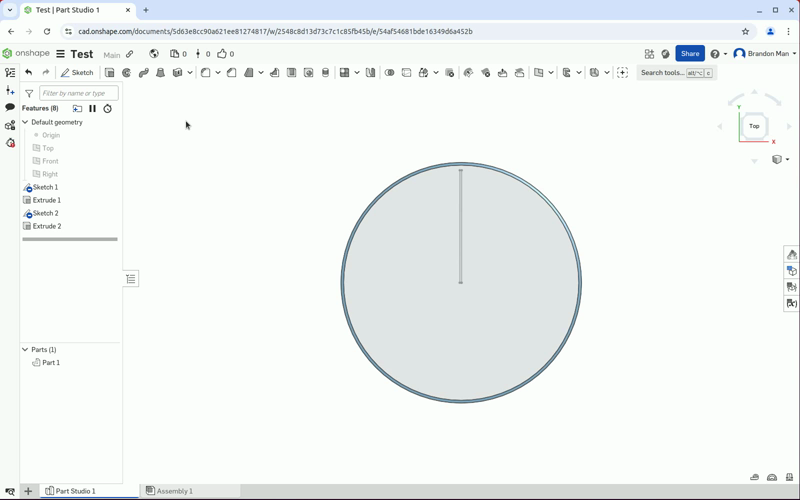
key(up, 3)
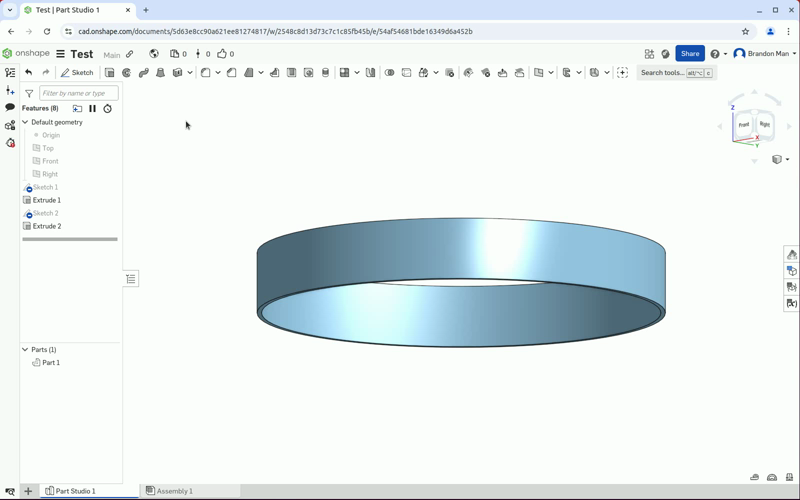
key(left, 3)
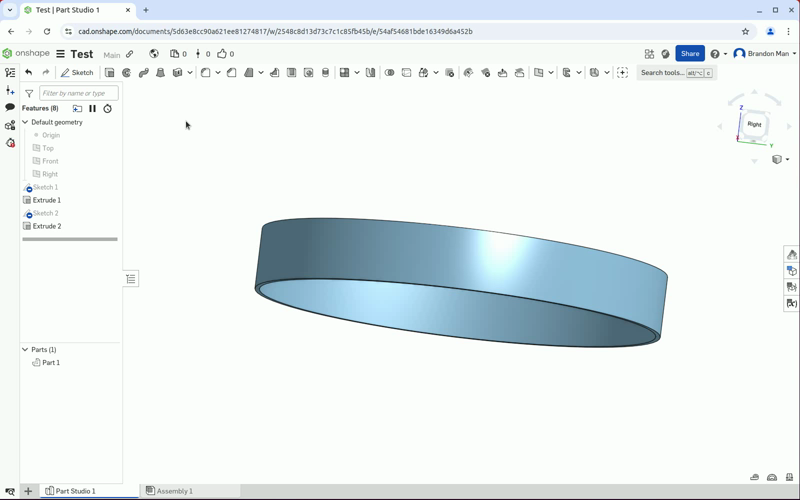
key(right, 3)
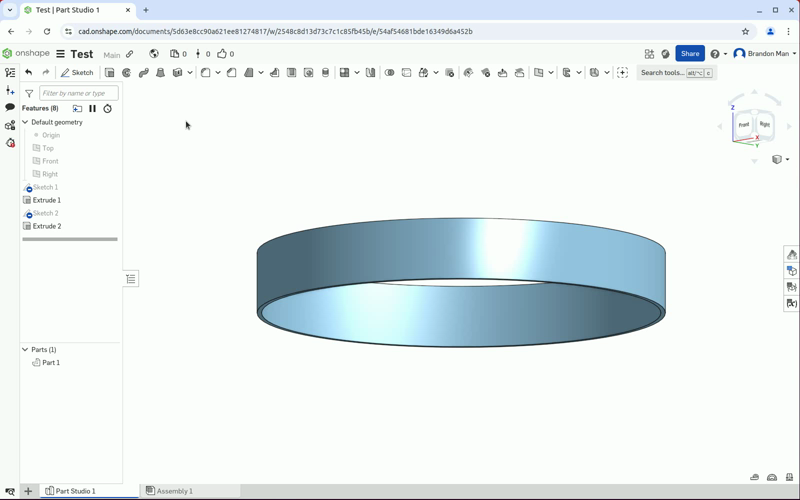
key(down, 3)
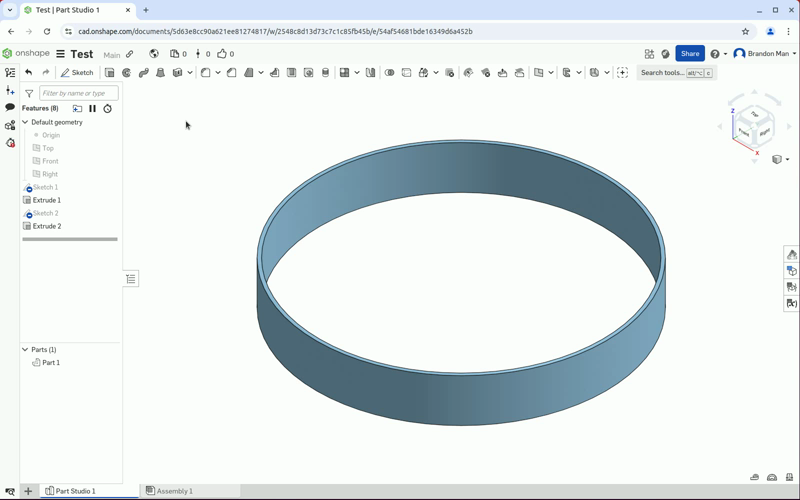
mouse_move(73, 189)
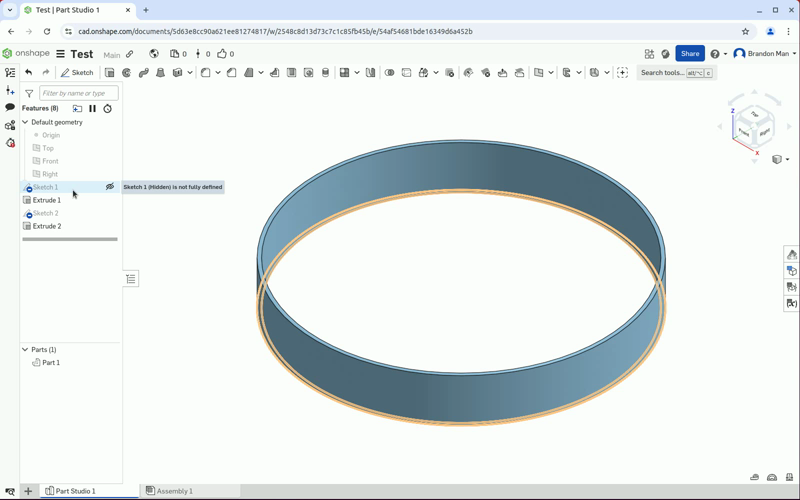
click(73, 189)